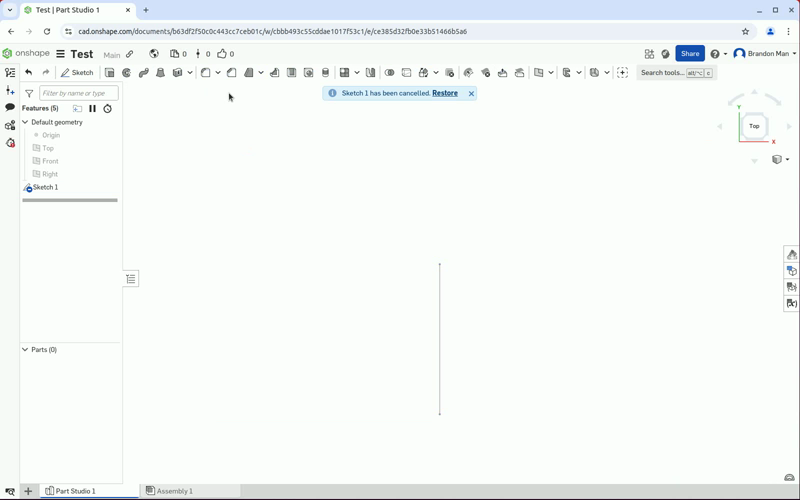
key(shift+h)
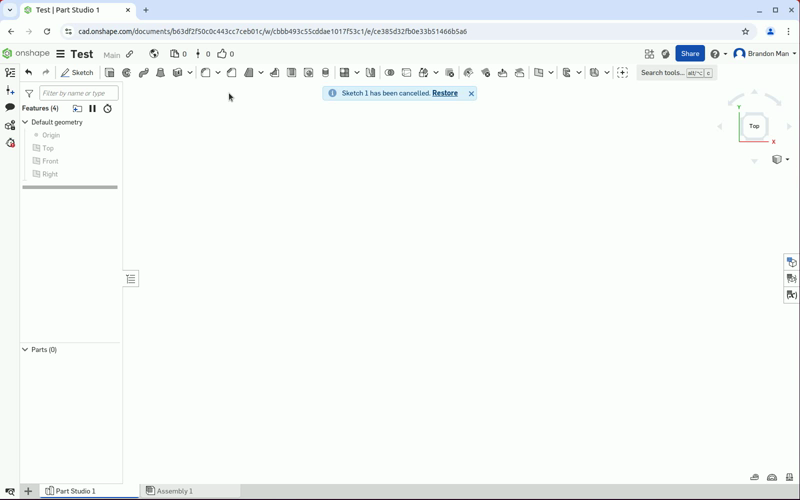
mouse_move(73, 352)
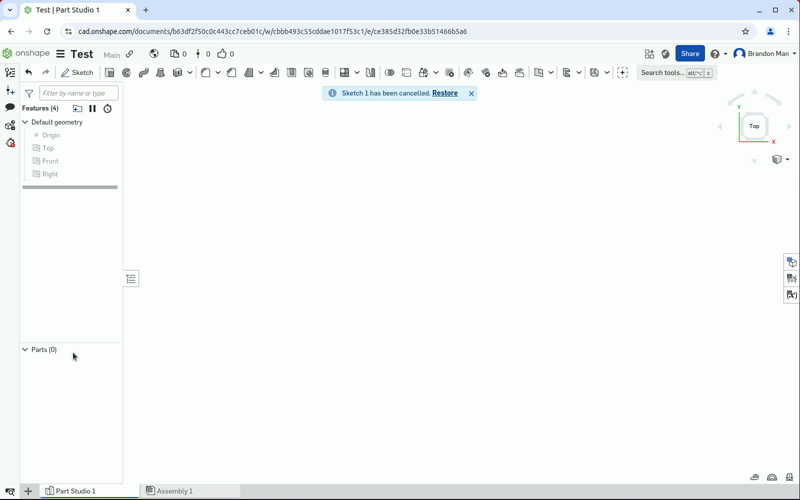
key(y)
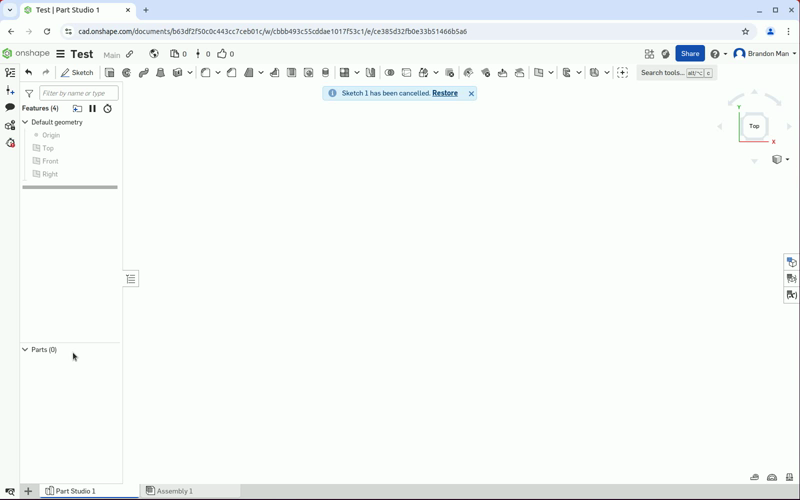
key(shift+p)
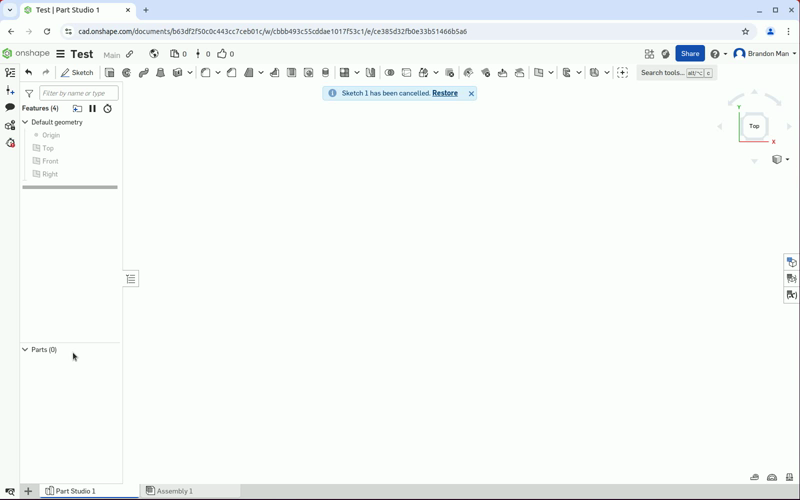
key(space)
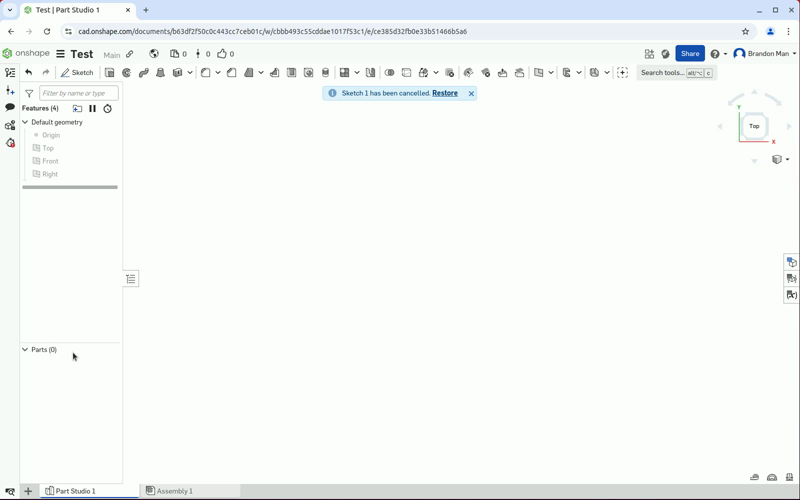
key_down(shift)
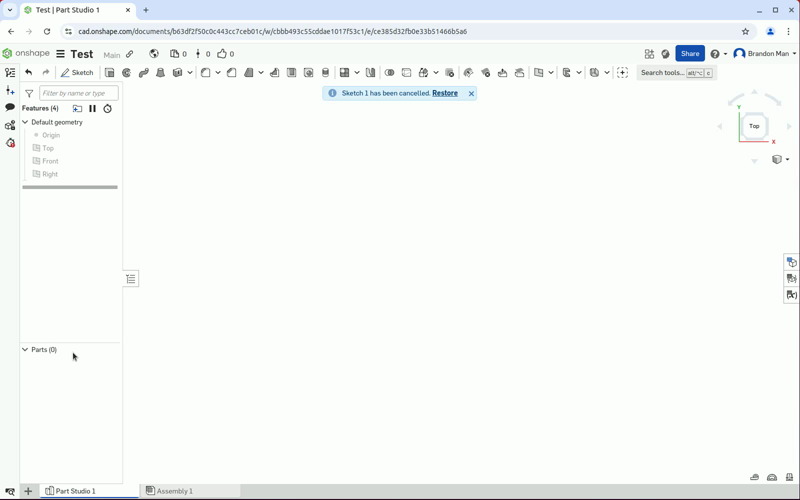
key(up)
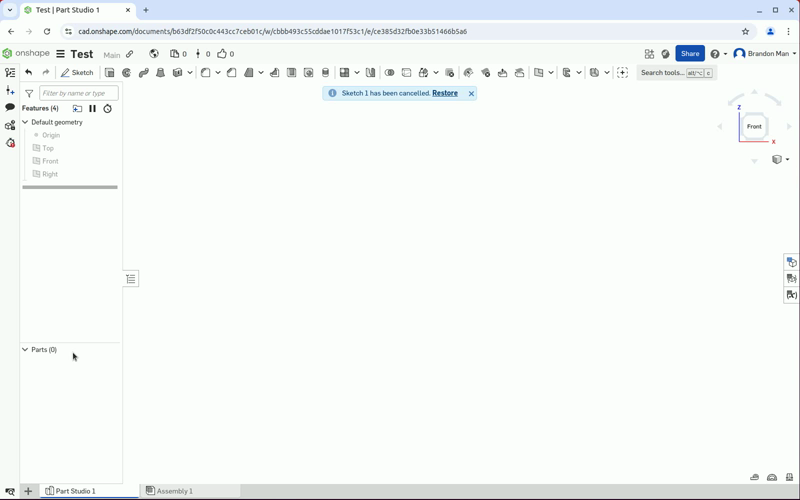
key_up(shift)
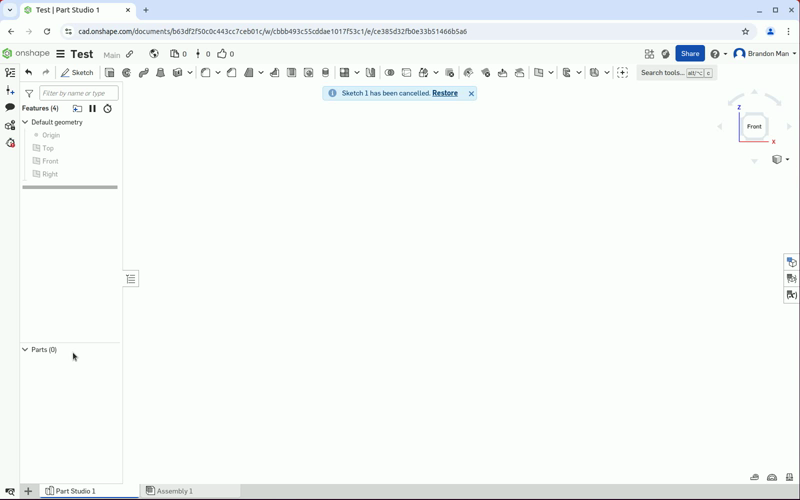
mouse_move(73, 352)
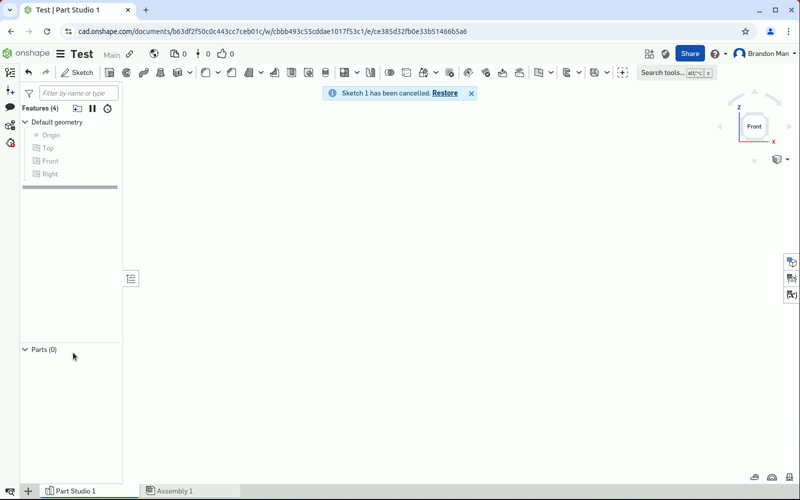
key(shift+y)
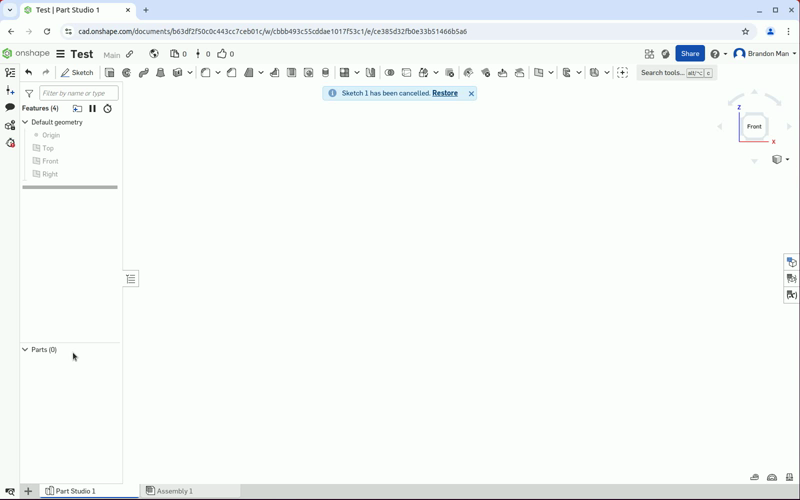
key(shift+s)
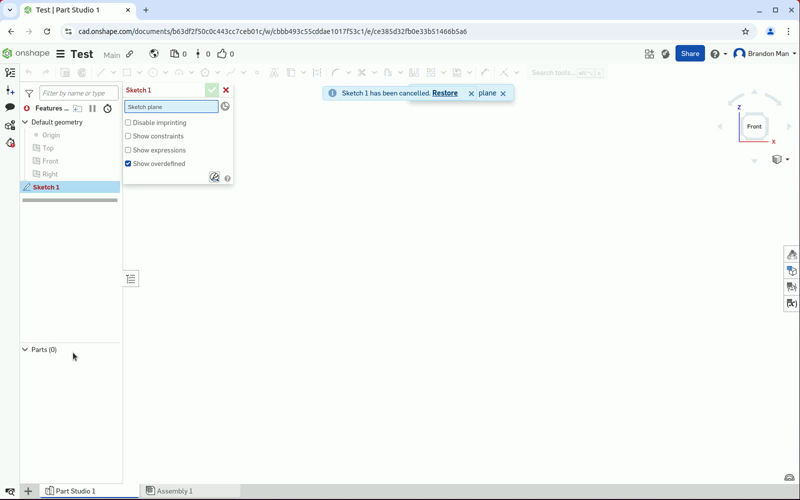
mouse_move(73, 163)
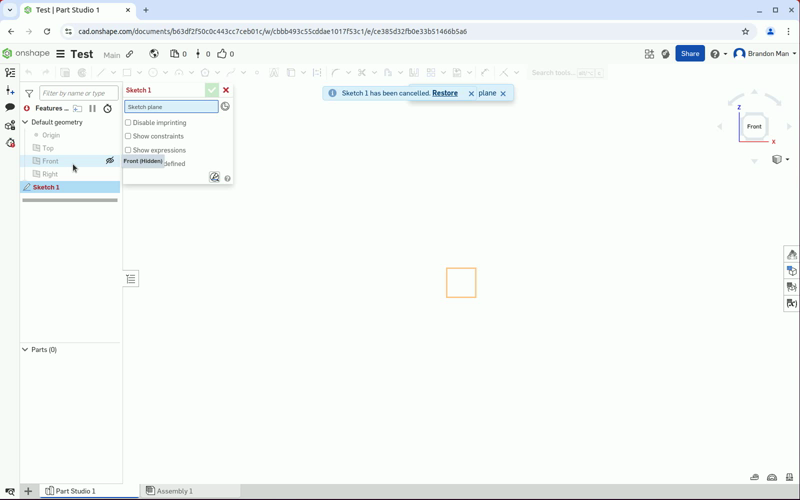
click(73, 163)
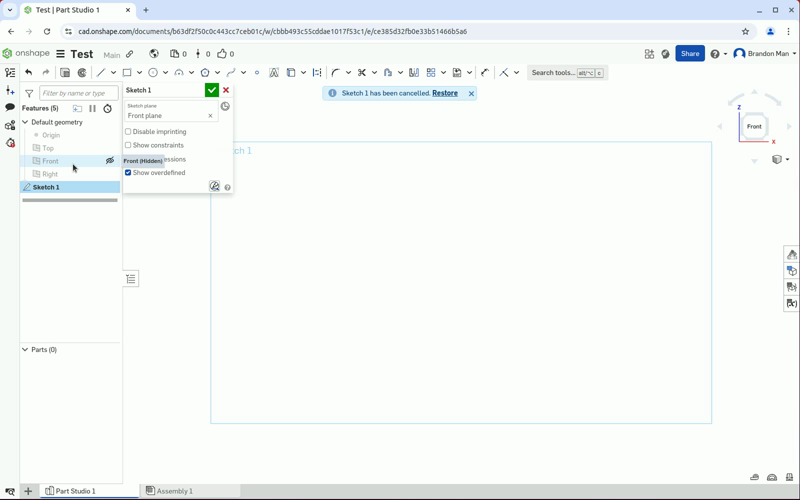
mouse_move(73, 352)
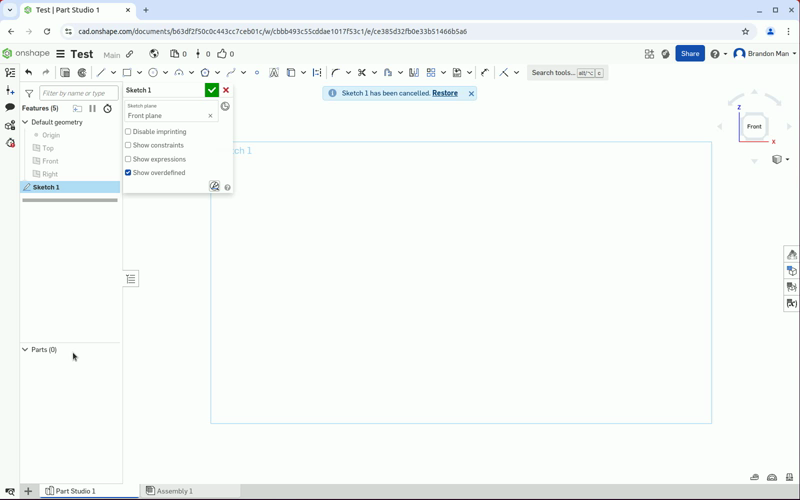
key(y)
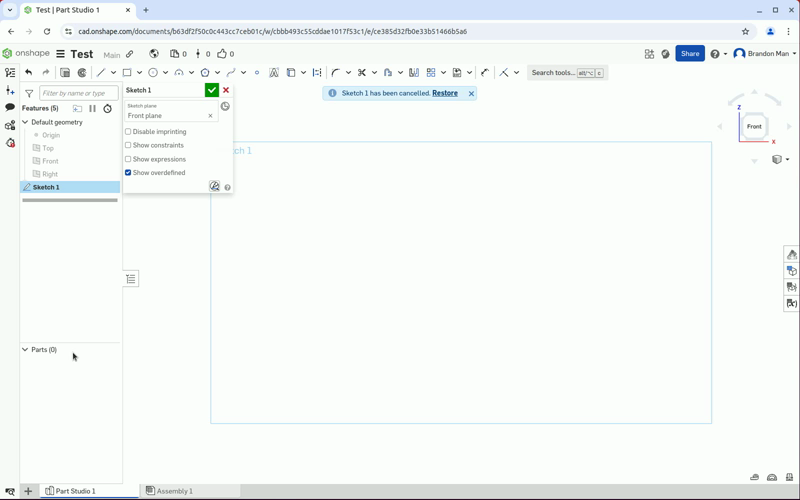
key(l)
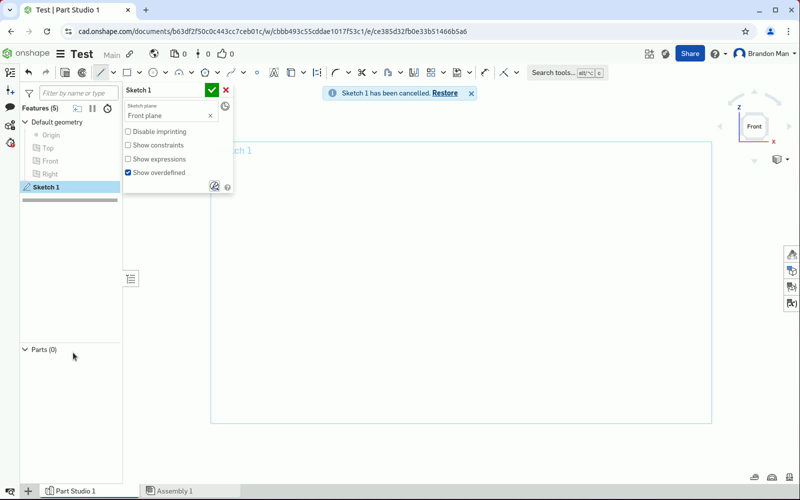
key_down(shift)
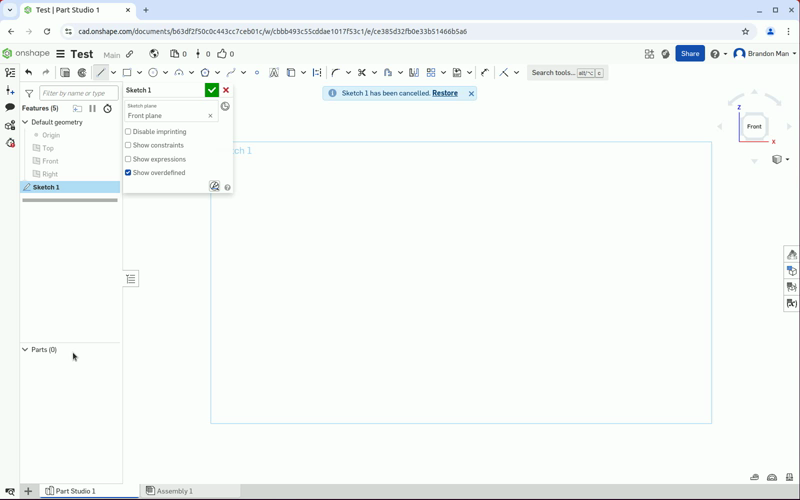
mouse_move(460, 282)
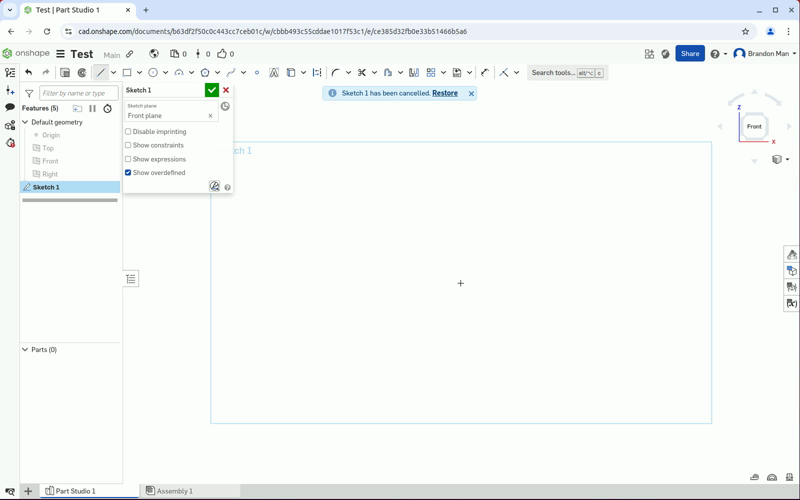
click(460, 282)
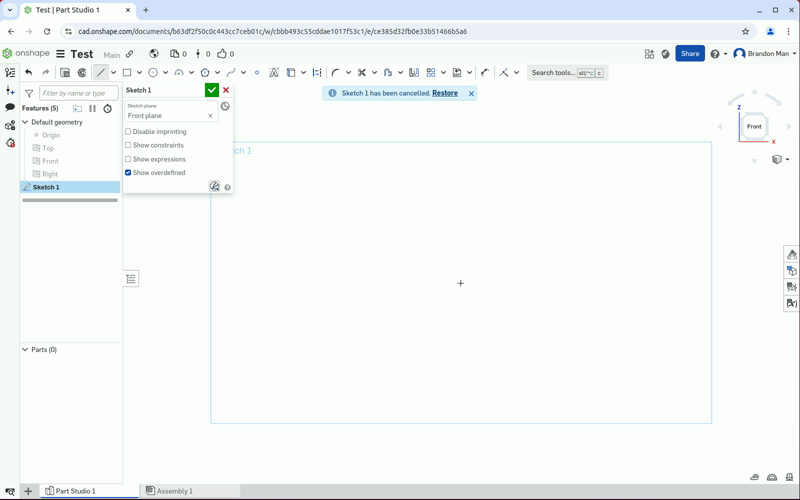
key_up(shift)
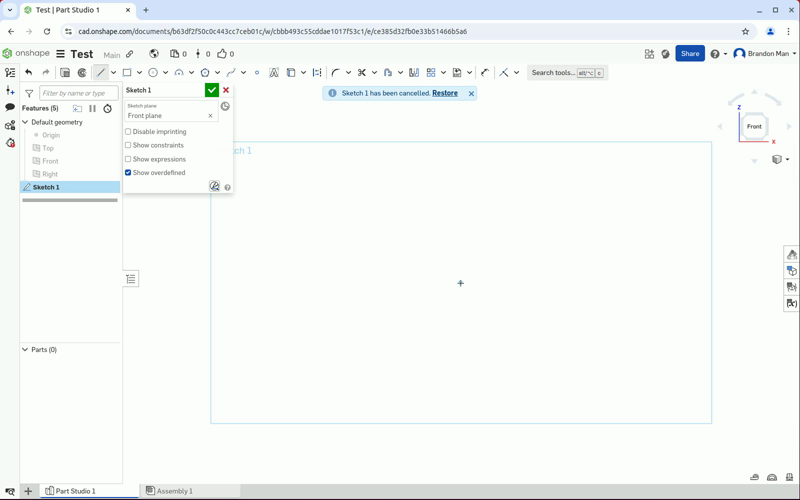
key_down(shift)
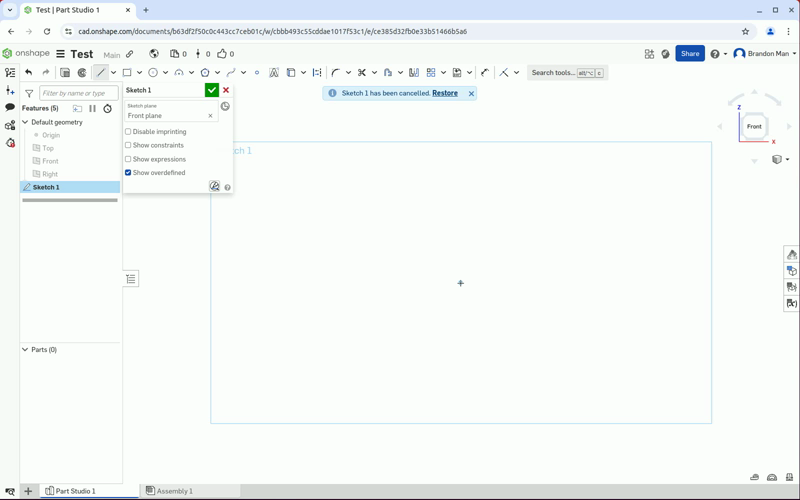
mouse_move(573, 282)
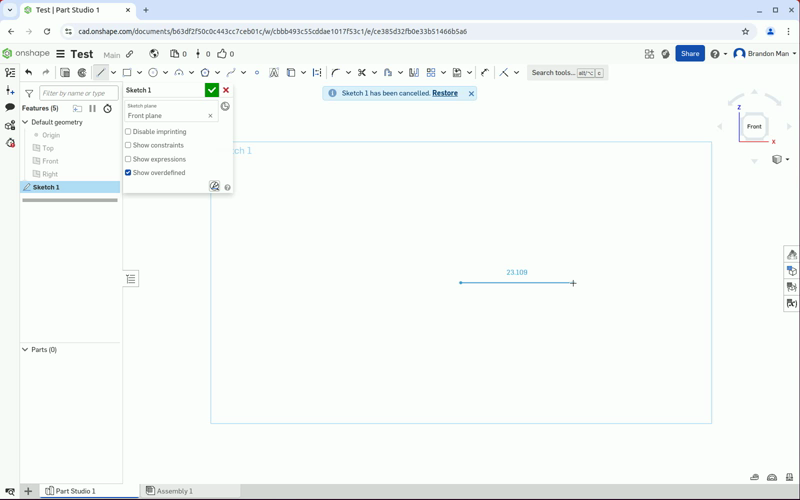
click(573, 282)
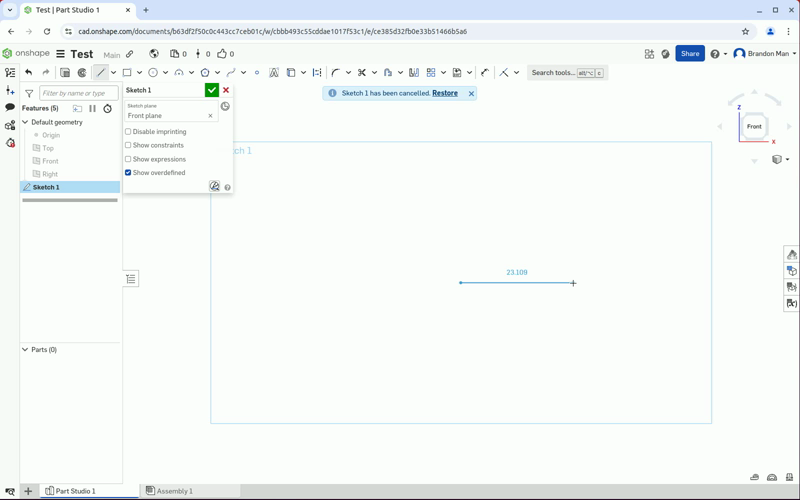
key_up(shift)
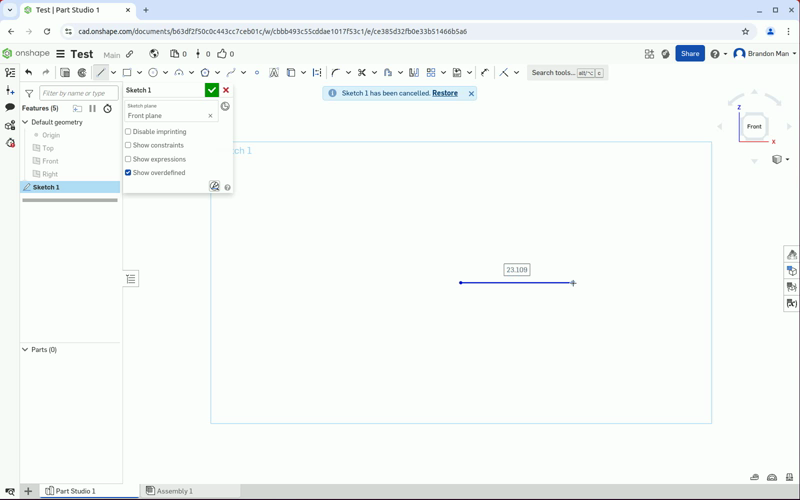
key_down(shift)
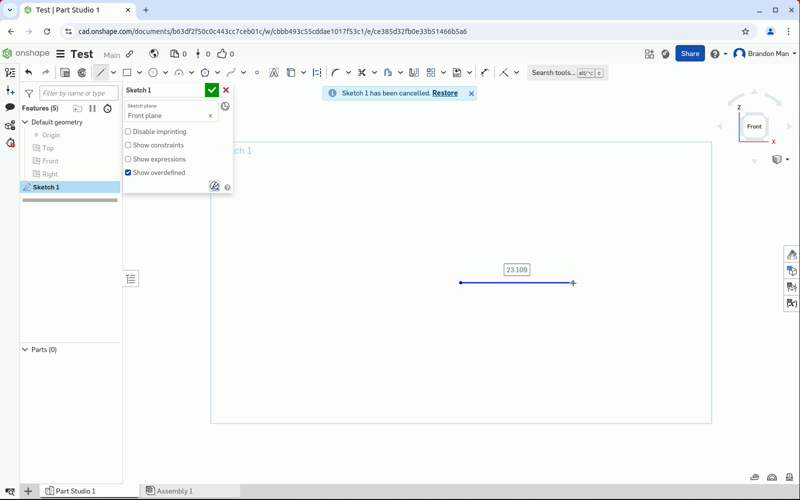
mouse_move(589, 282)
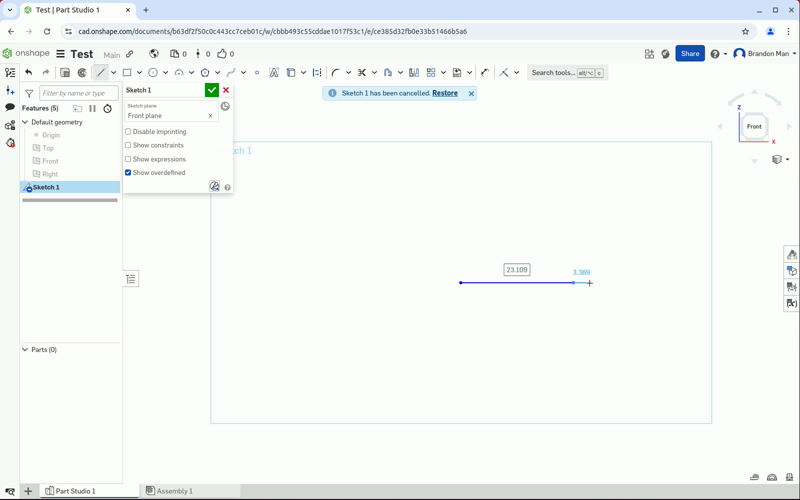
mouse_move(573, 233)
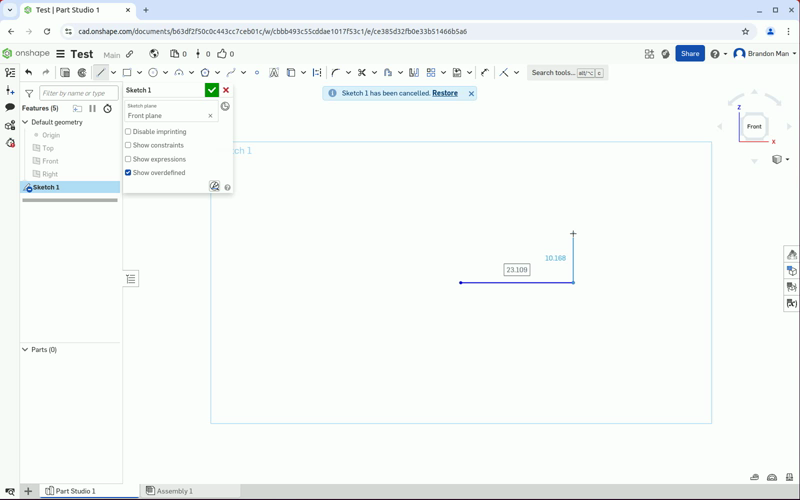
click(573, 233)
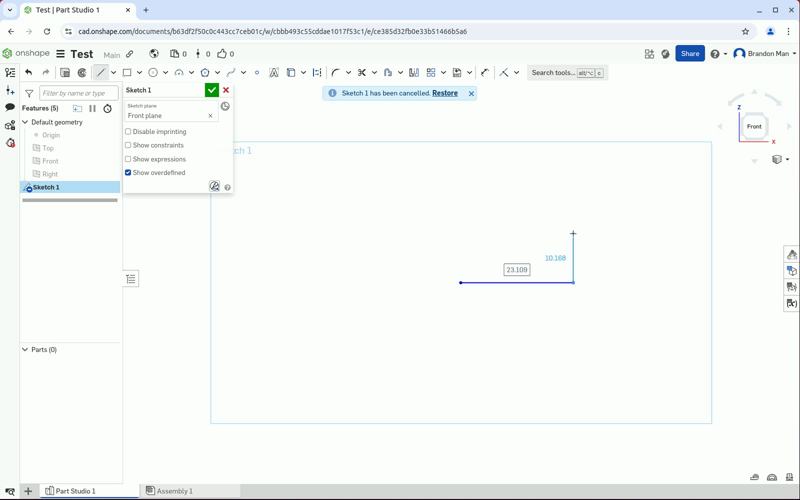
key_up(shift)
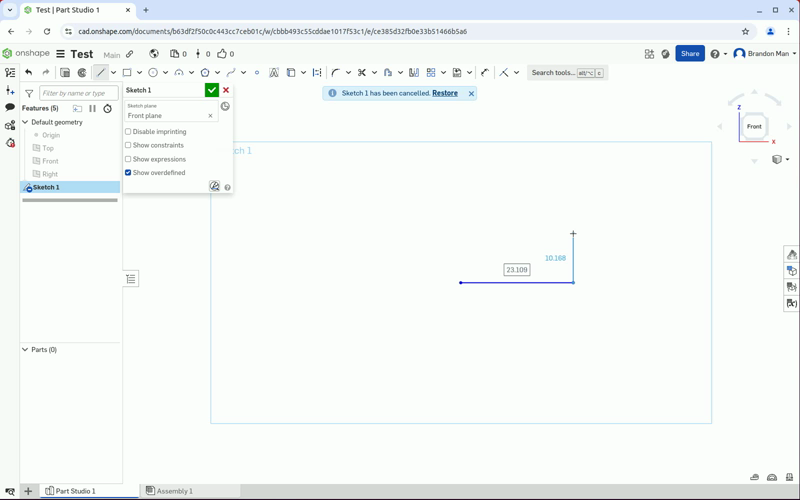
key_down(shift)
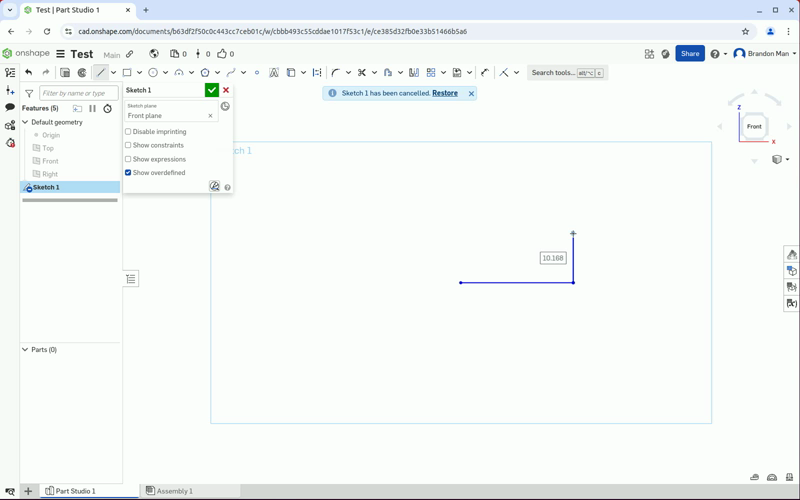
mouse_move(460, 233)
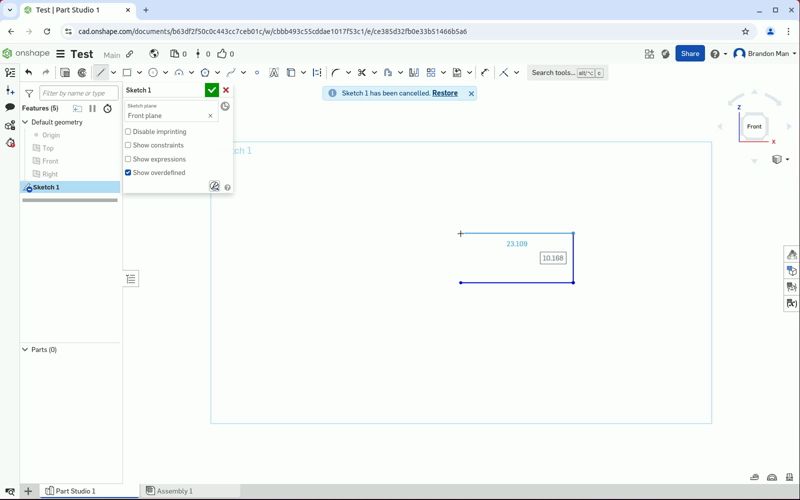
click(460, 233)
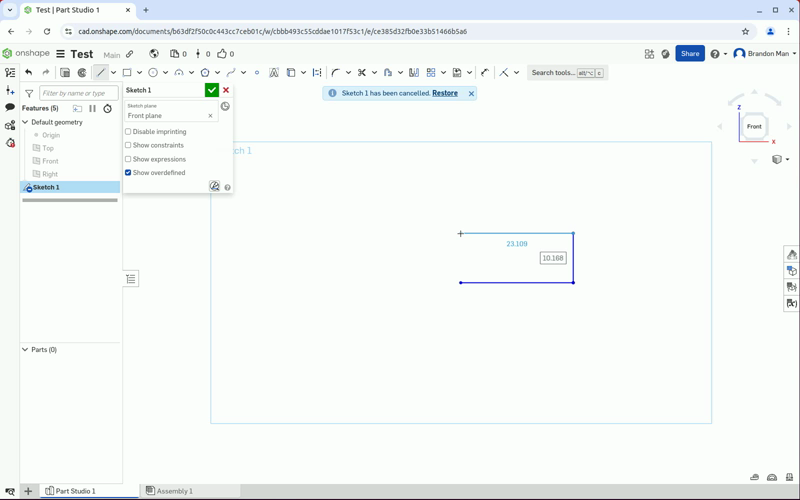
key_up(shift)
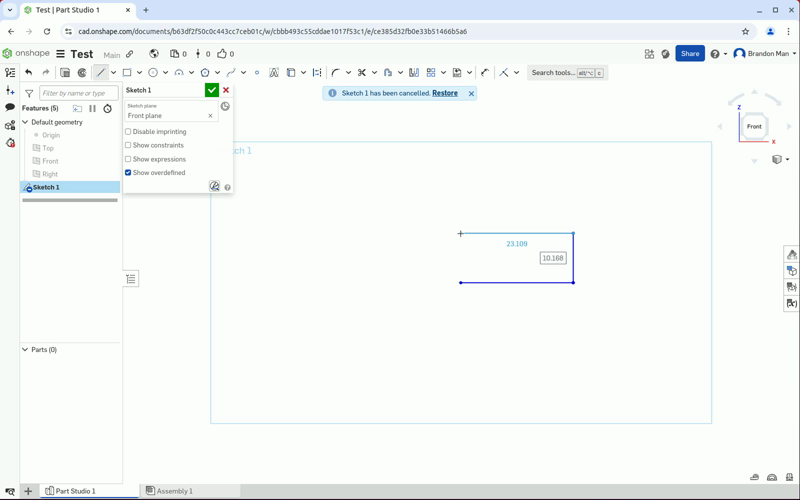
mouse_move(490, 233)
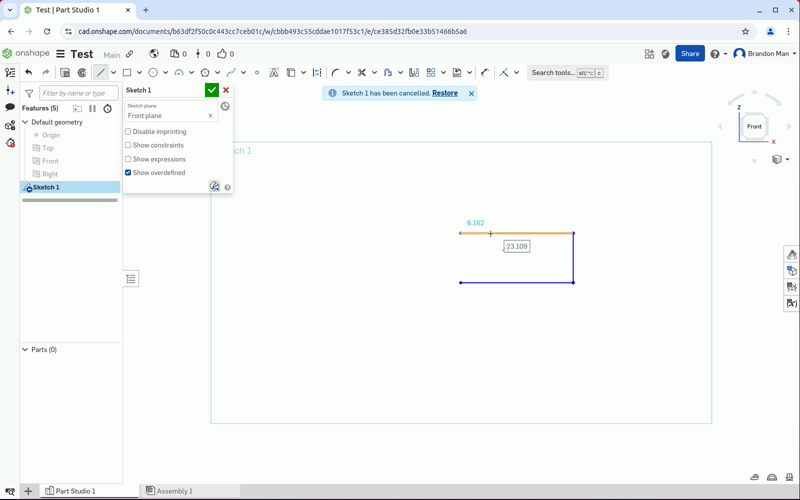
key_down(shift)
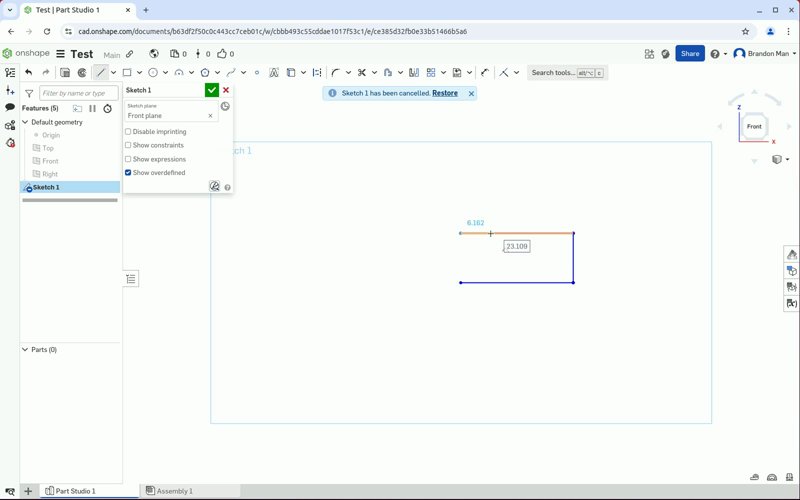
mouse_move(460, 282)
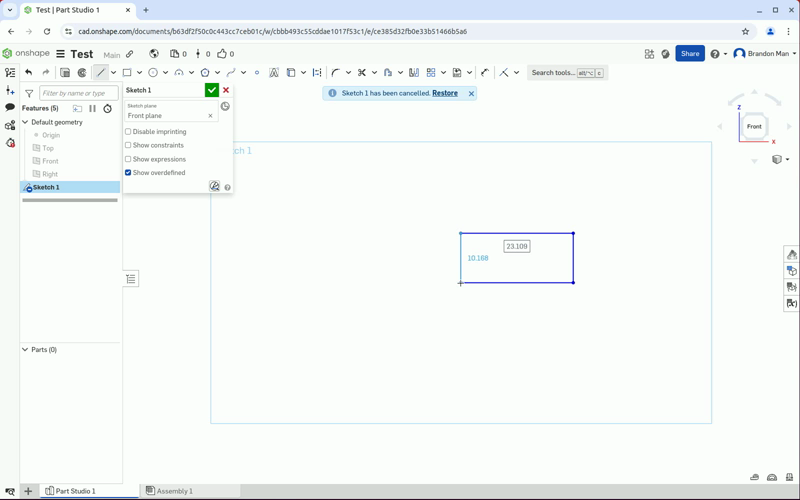
key_up(shift)
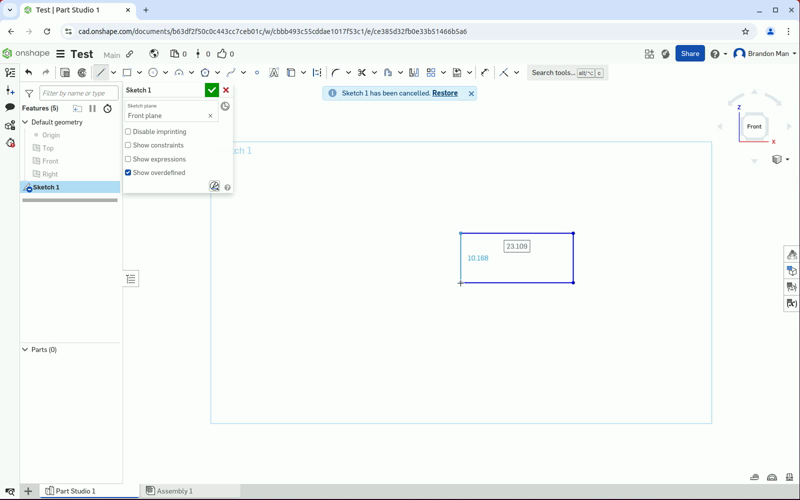
click(460, 282)
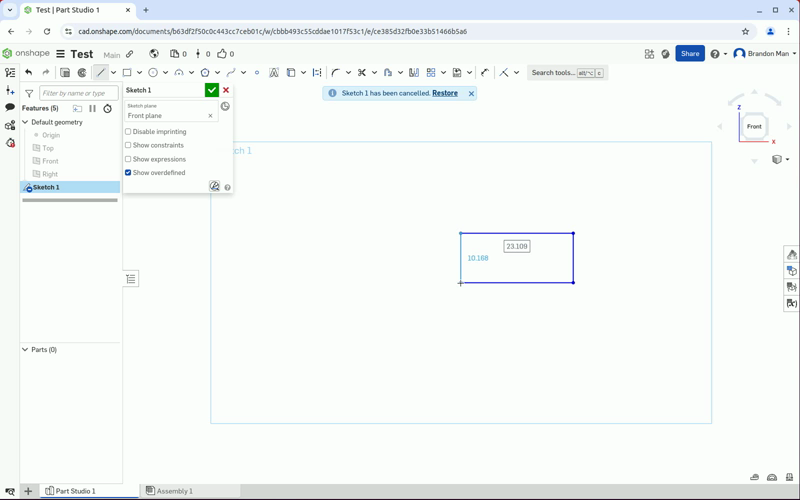
key(esc)
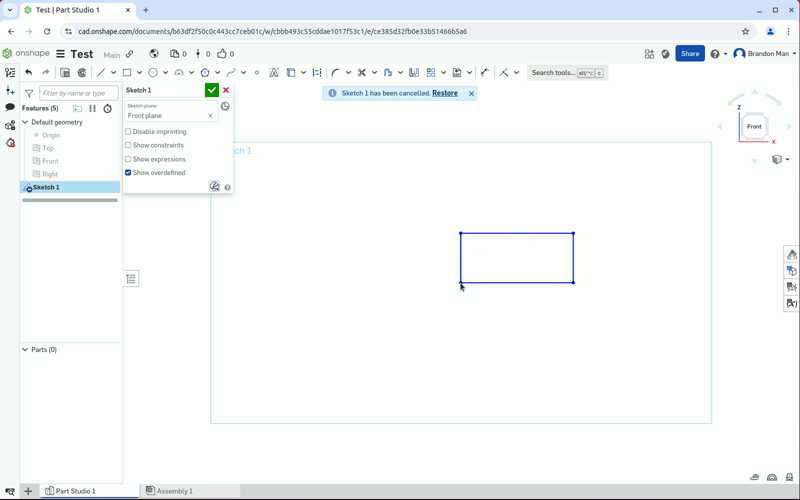
mouse_move(527, 252)
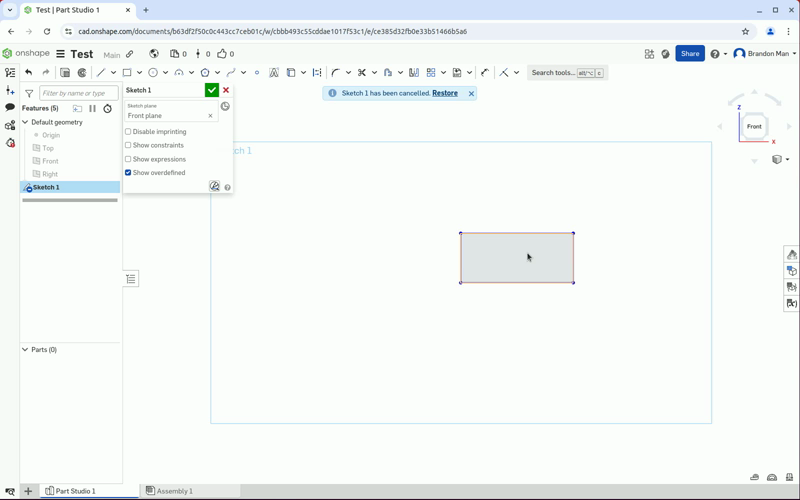
click(527, 252)
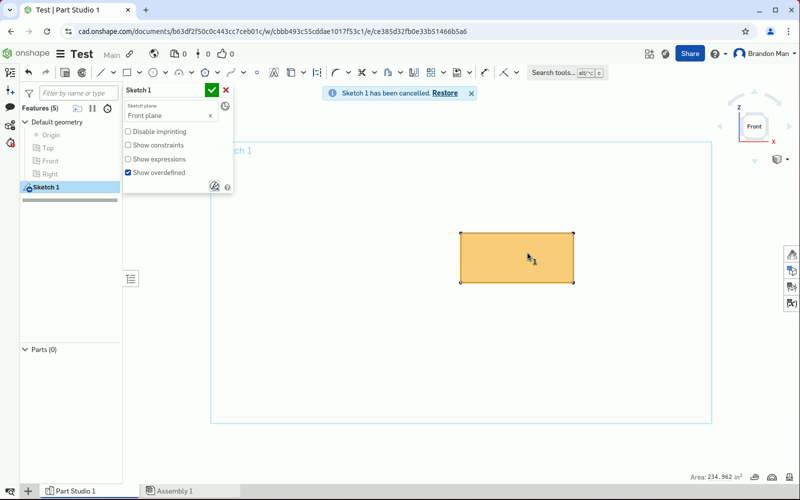
mouse_move(73, 352)
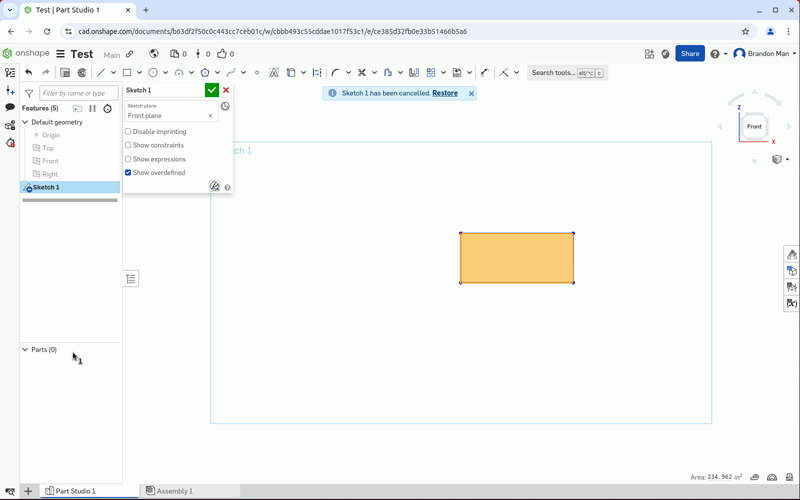
key(shift+y)
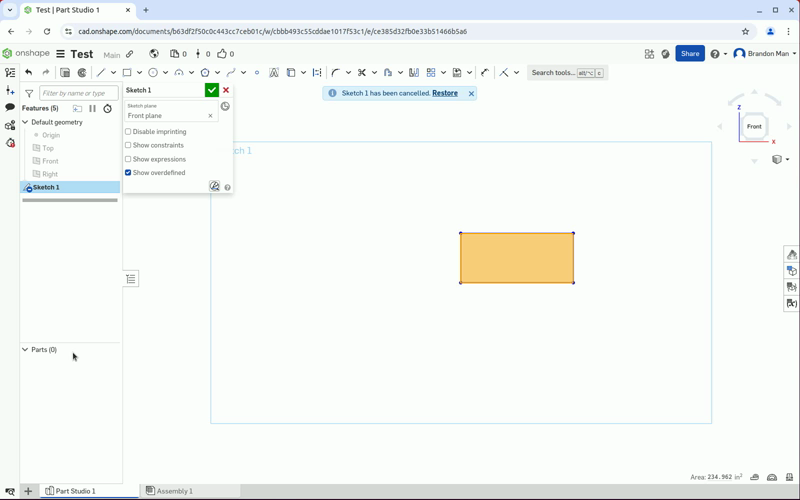
key(shift+e)
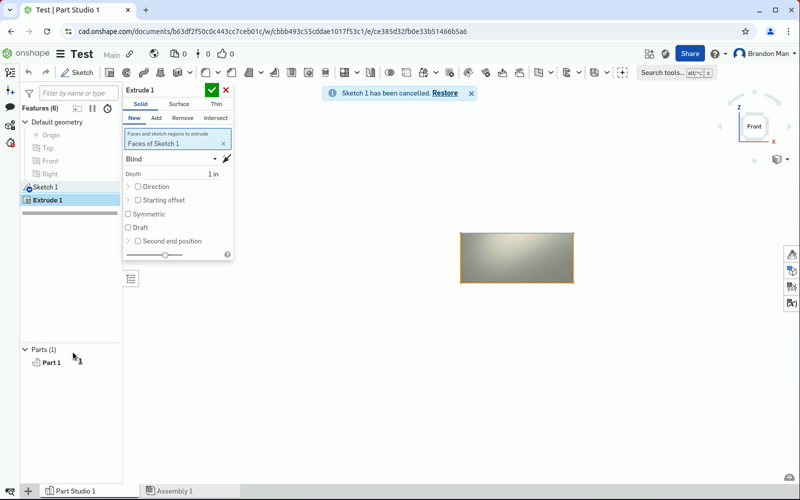
mouse_move(143, 106)
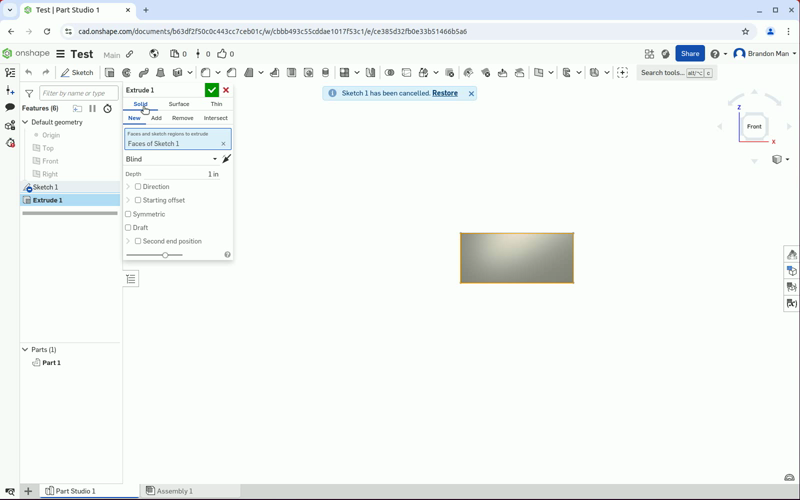
click(143, 106)
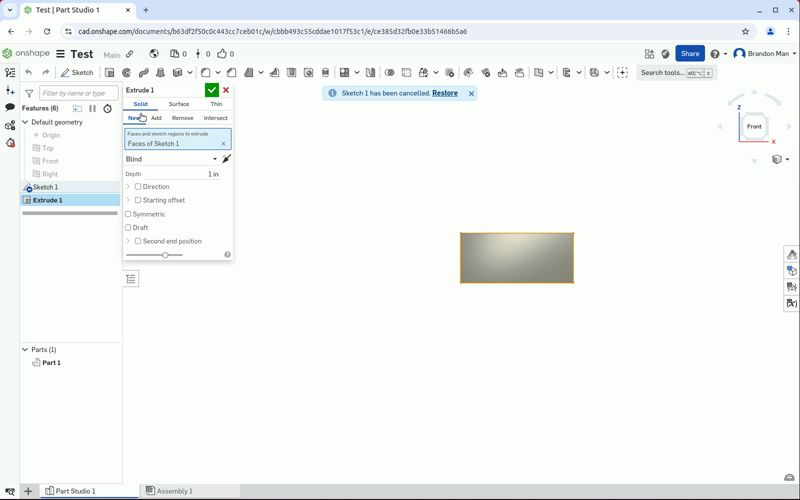
mouse_move(137, 120)
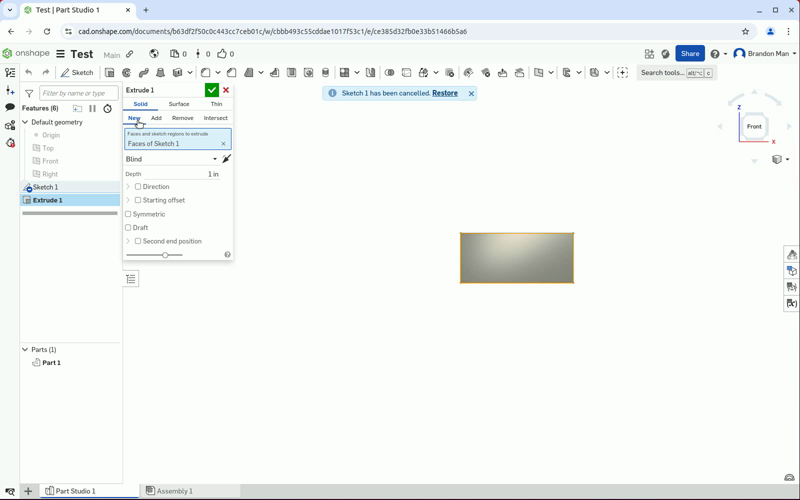
click(137, 120)
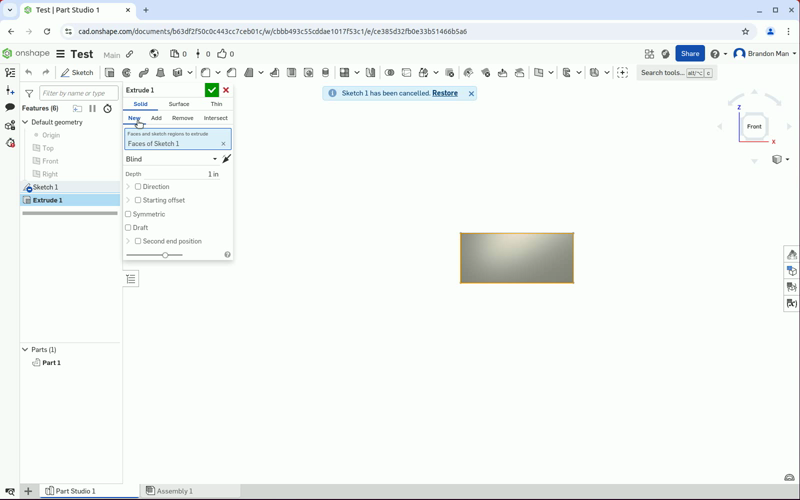
key(tab, 4)
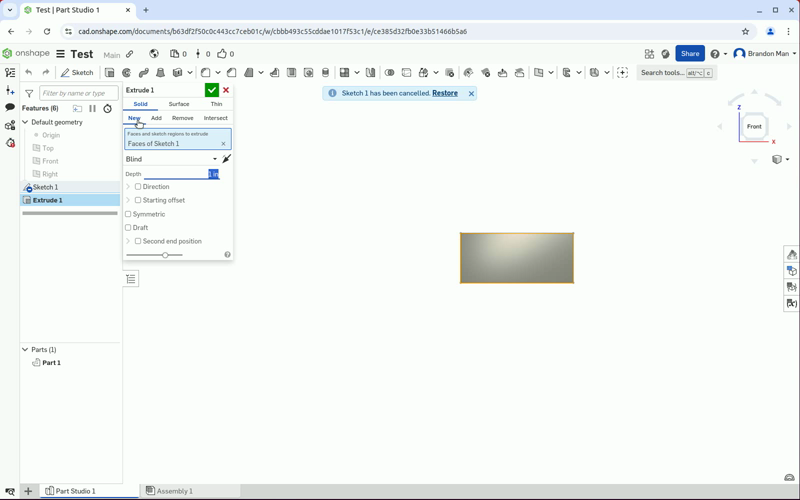
text(23.108)
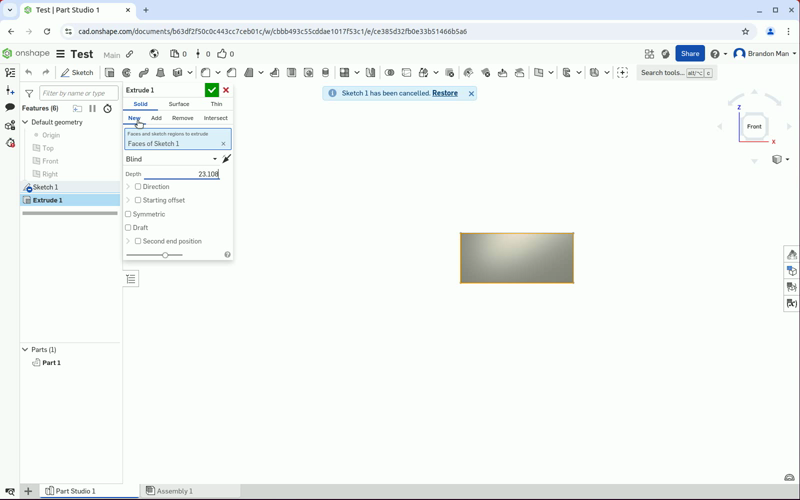
key(enter)
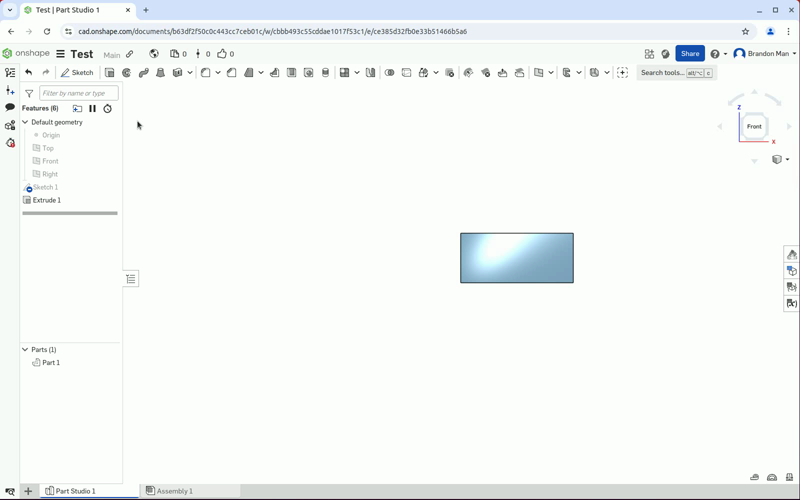
key(shift+h)
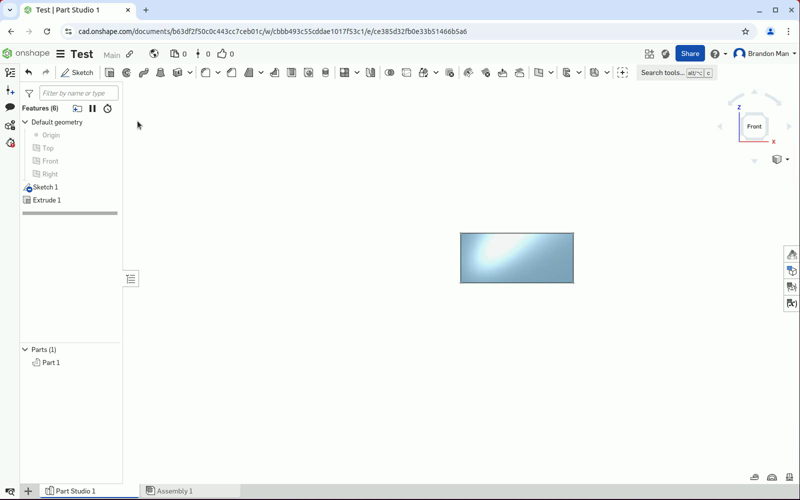
key(shift+h)
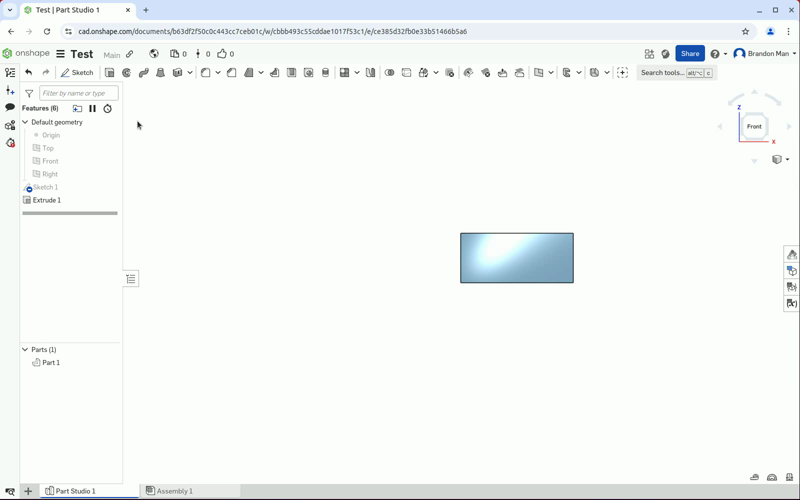
mouse_move(73, 189)
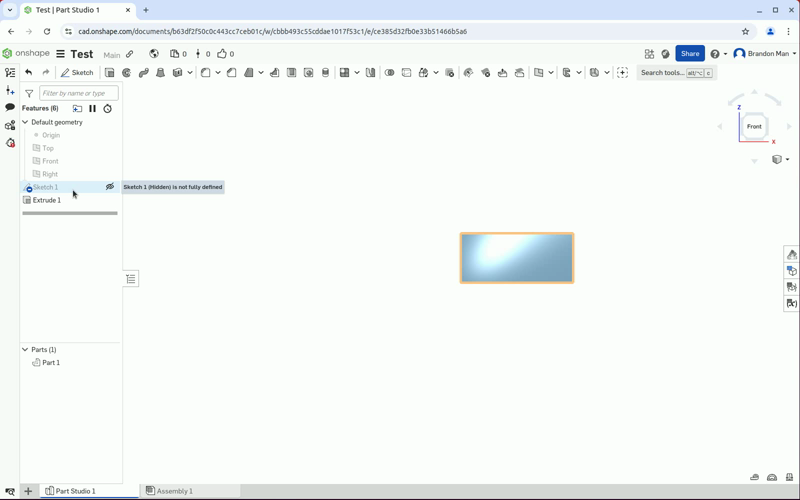
click(73, 189)
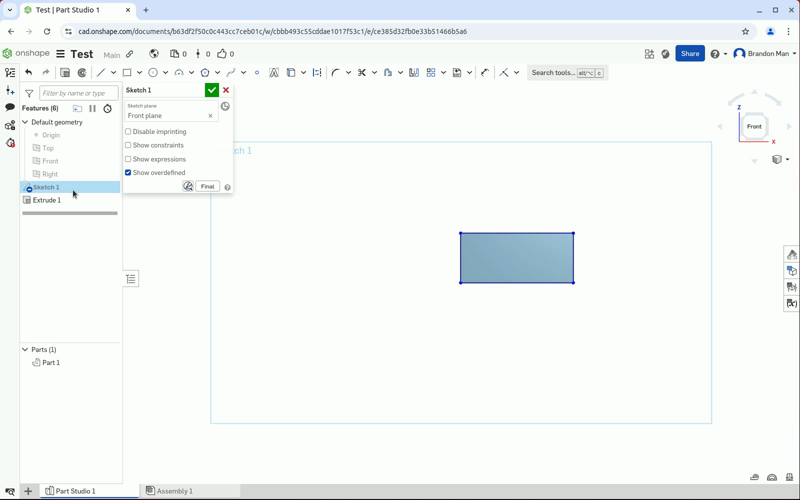
mouse_move(229, 92)
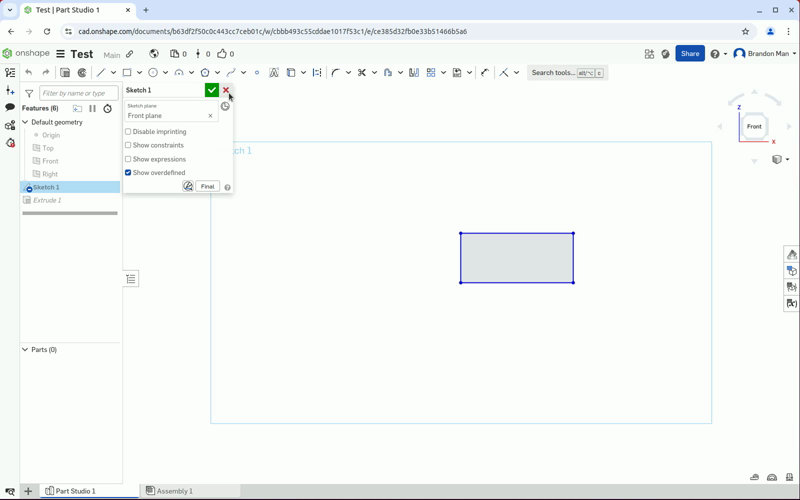
click(229, 92)
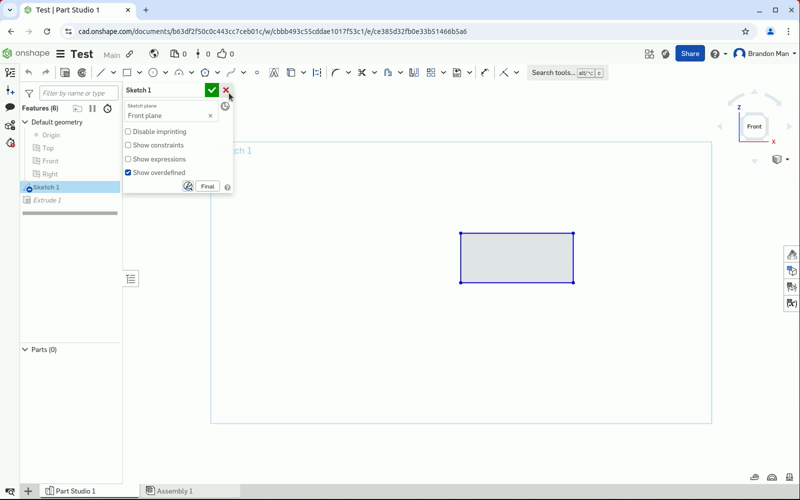
key(shift+s)
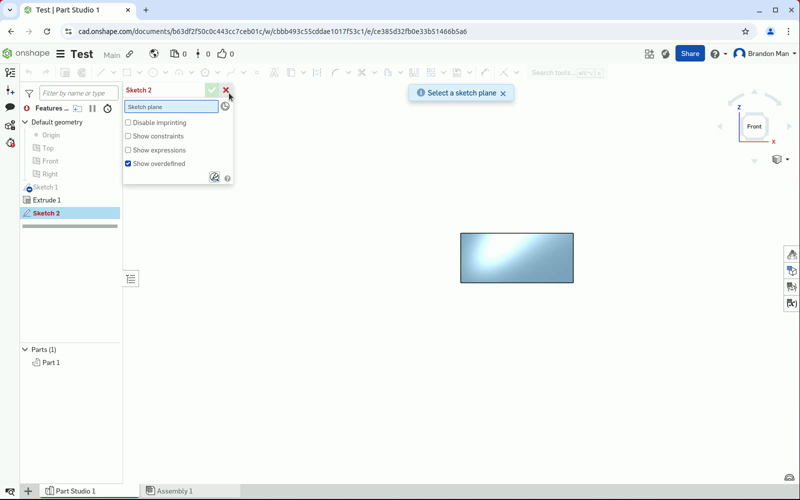
mouse_move(73, 163)
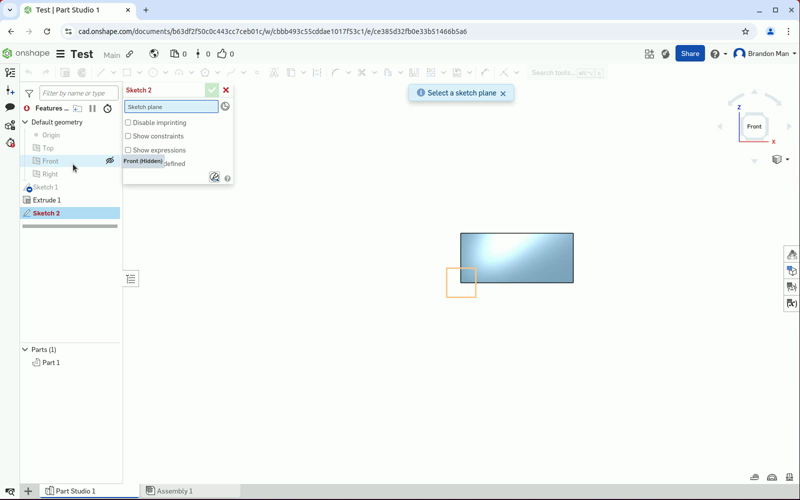
click(73, 163)
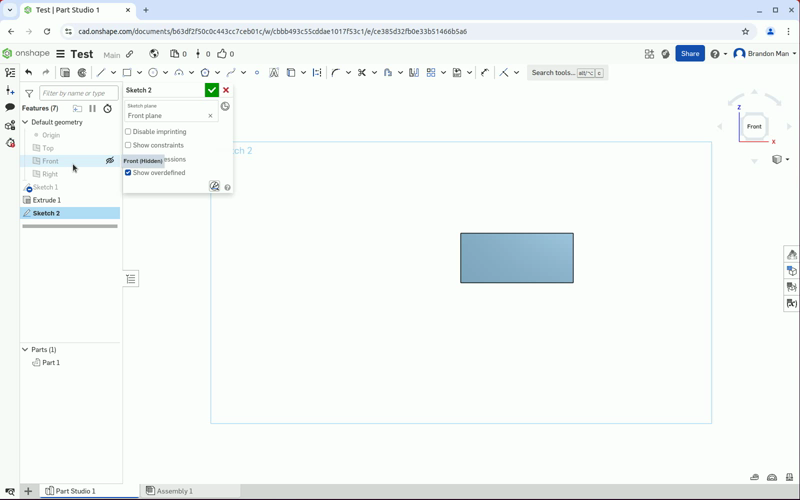
mouse_move(73, 352)
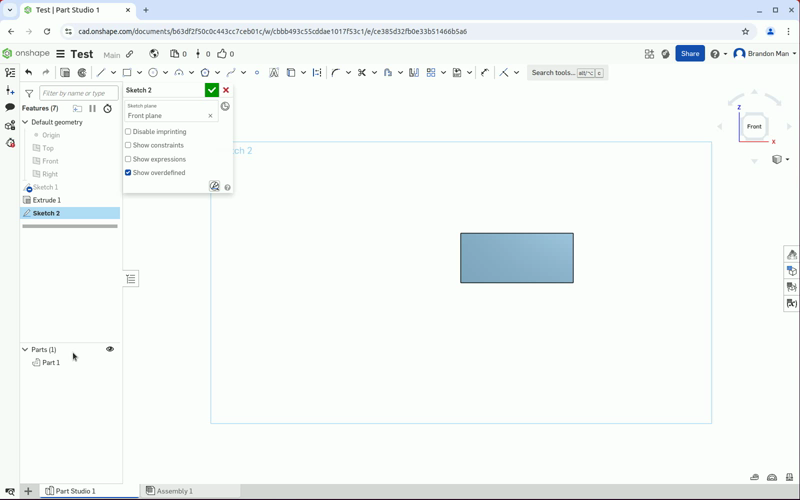
key(y)
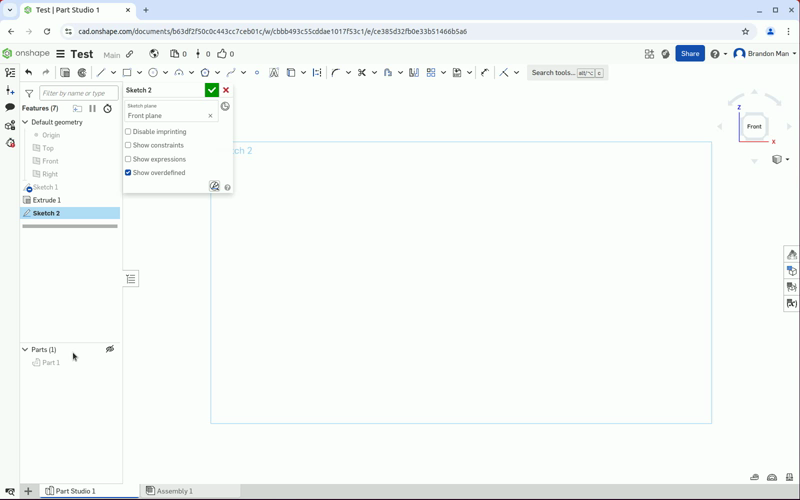
key(l)
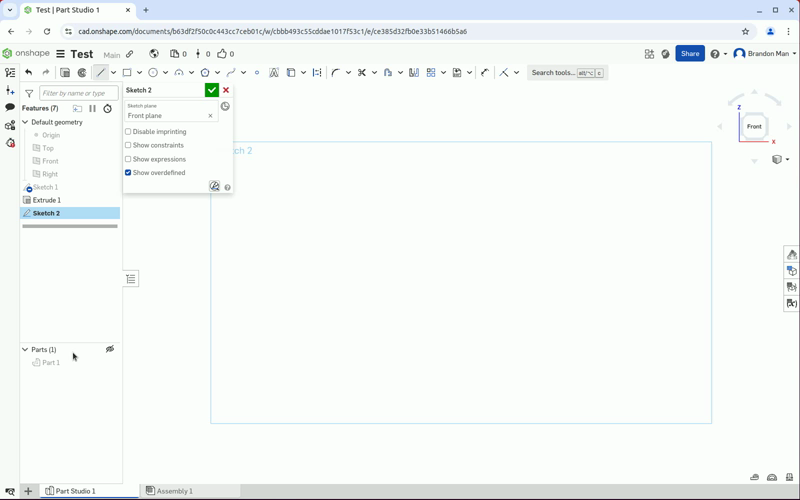
key_down(shift)
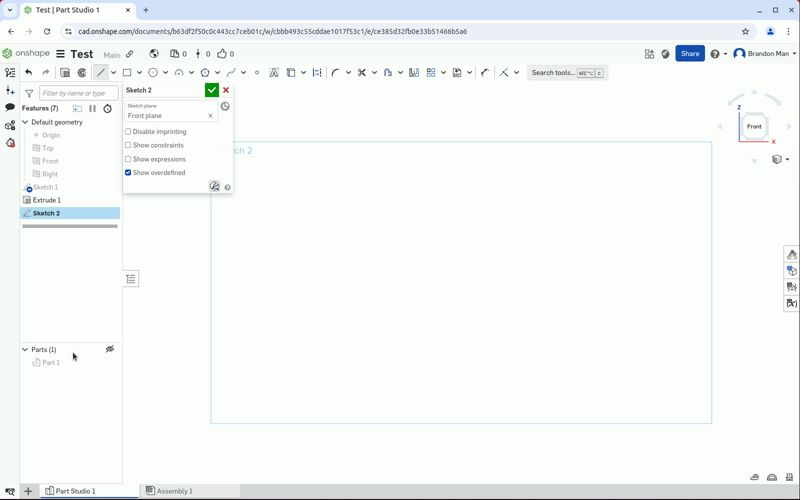
mouse_move(460, 232)
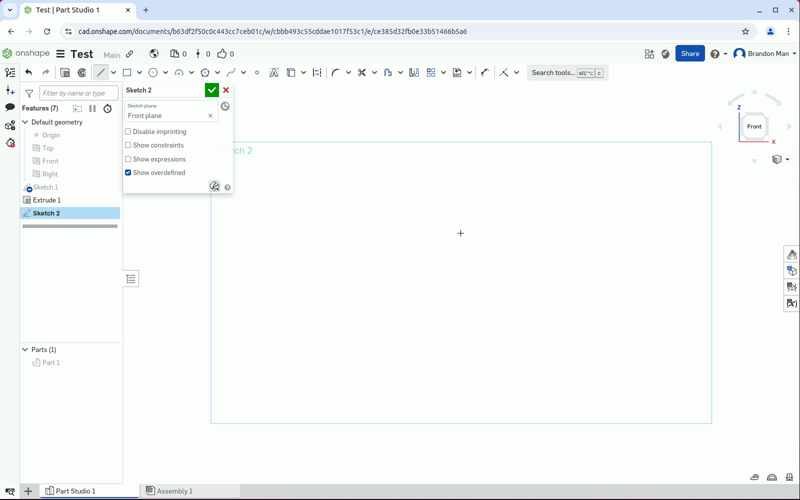
click(460, 232)
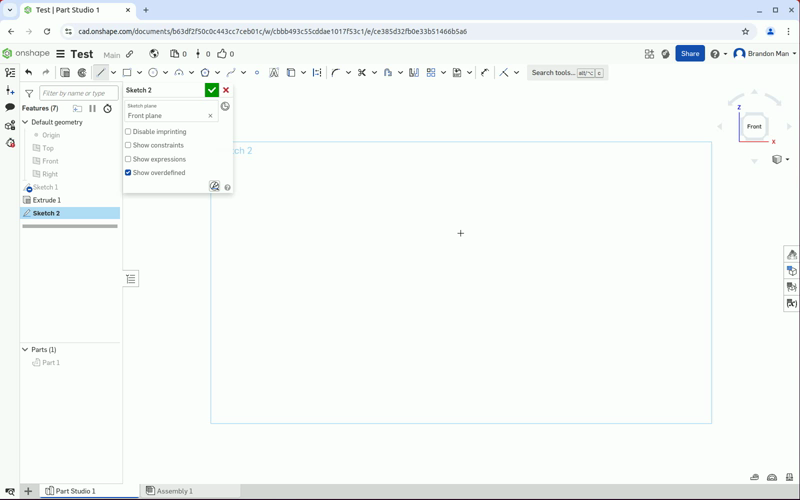
key_up(shift)
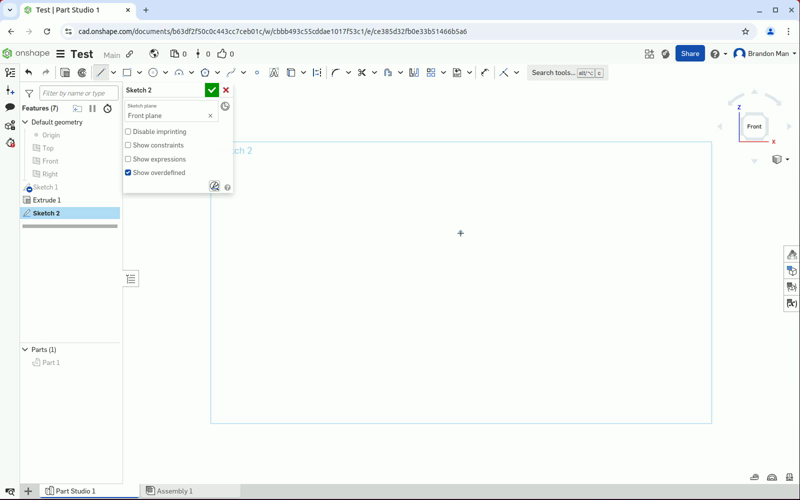
key_down(shift)
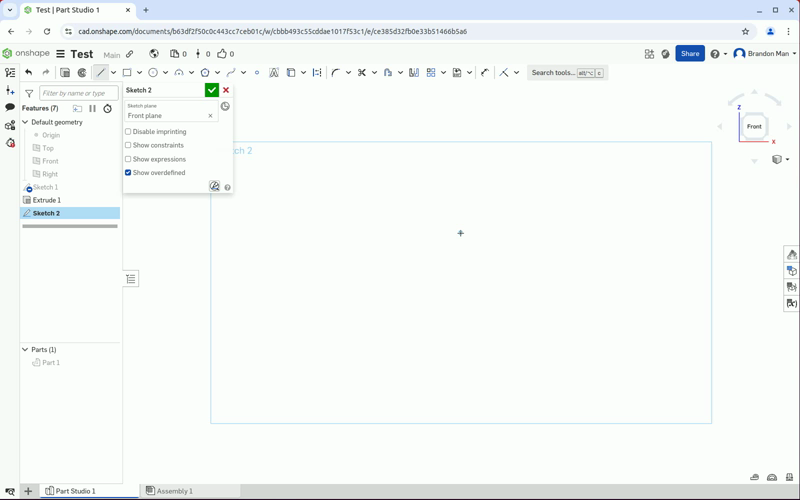
mouse_move(573, 232)
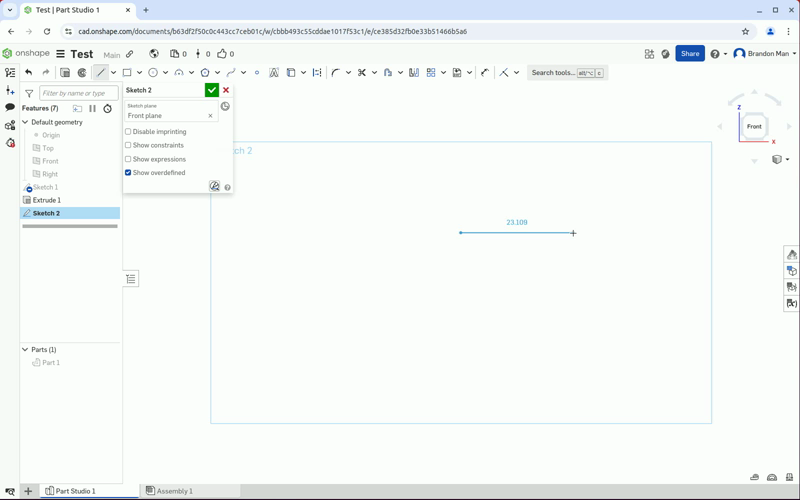
click(573, 232)
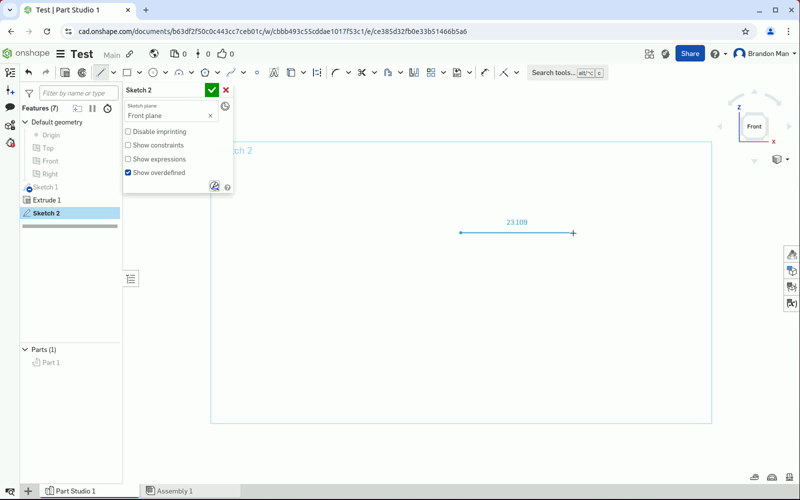
key_up(shift)
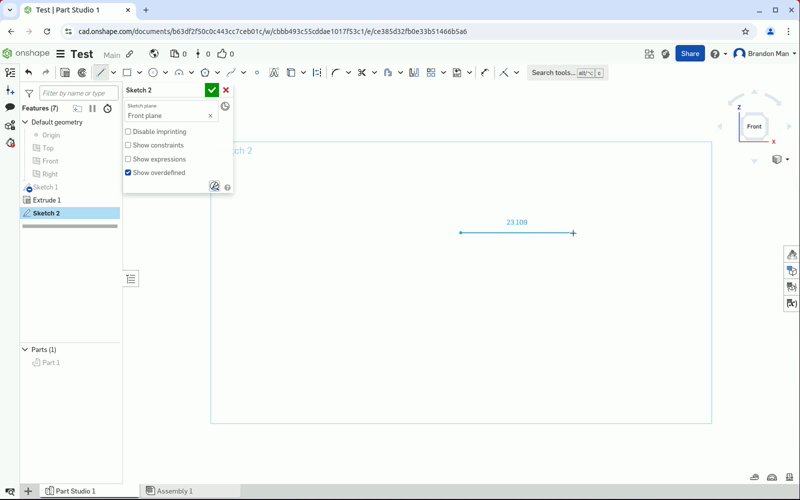
key_down(shift)
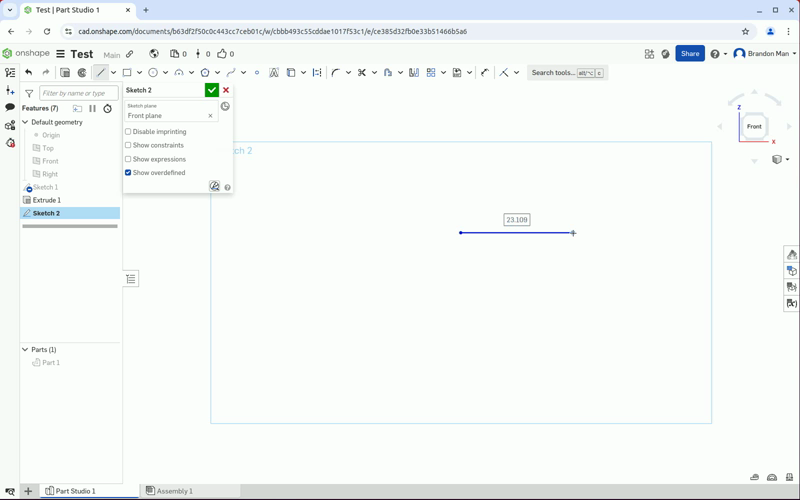
mouse_move(589, 232)
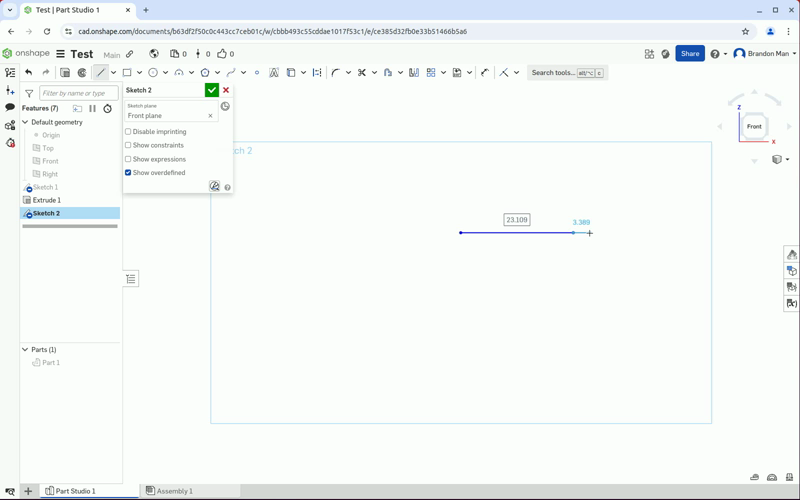
mouse_move(573, 226)
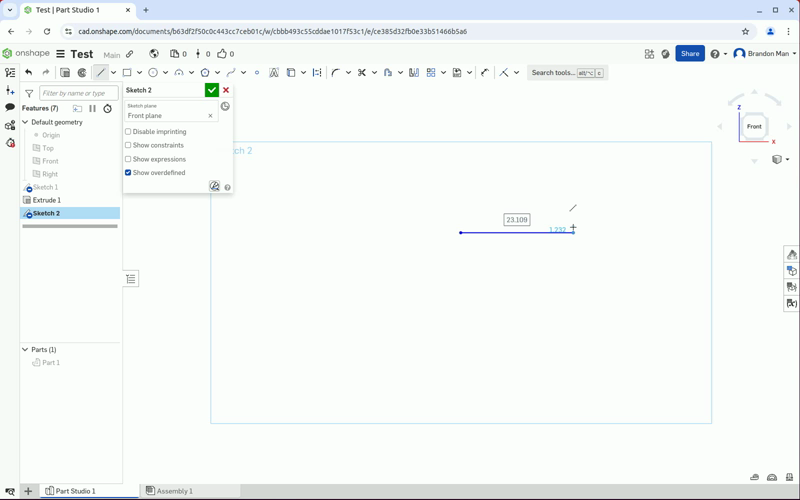
scroll(6)
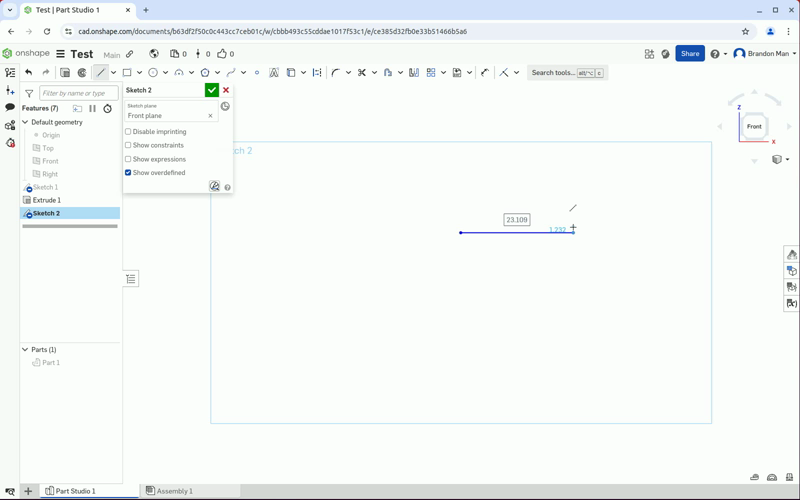
scroll(6)
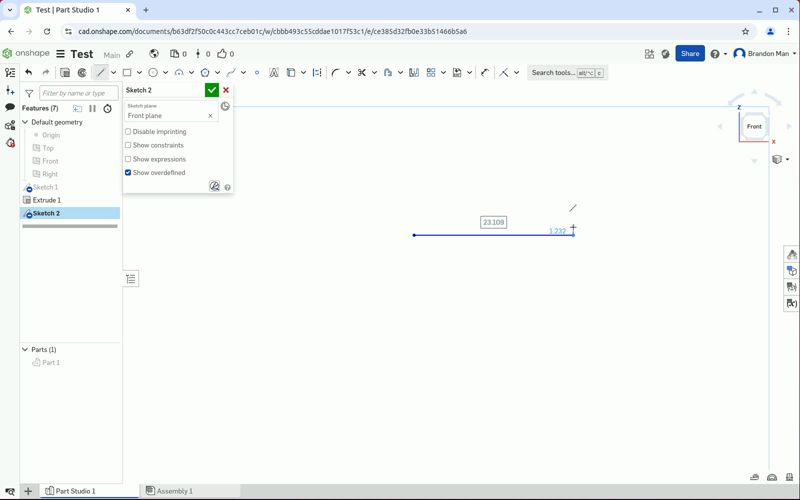
scroll(6)
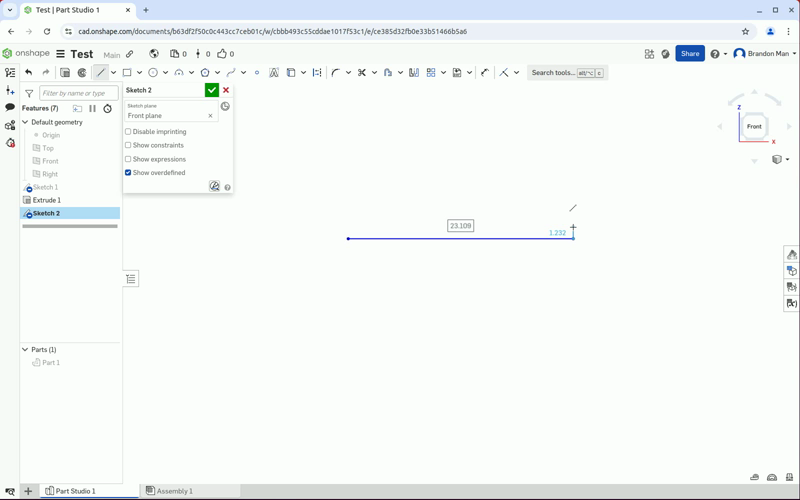
scroll(6)
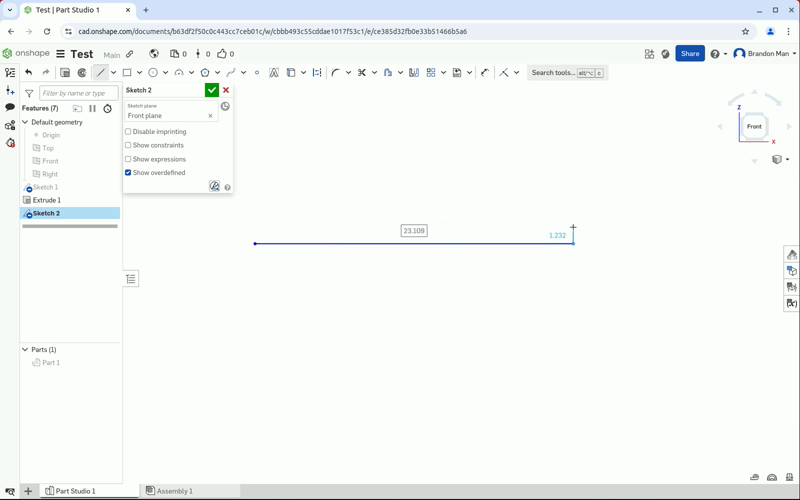
scroll(6)
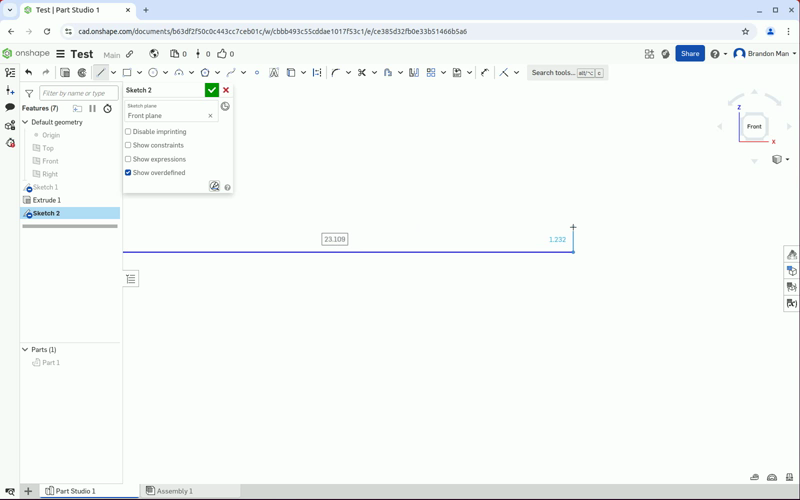
scroll(6)
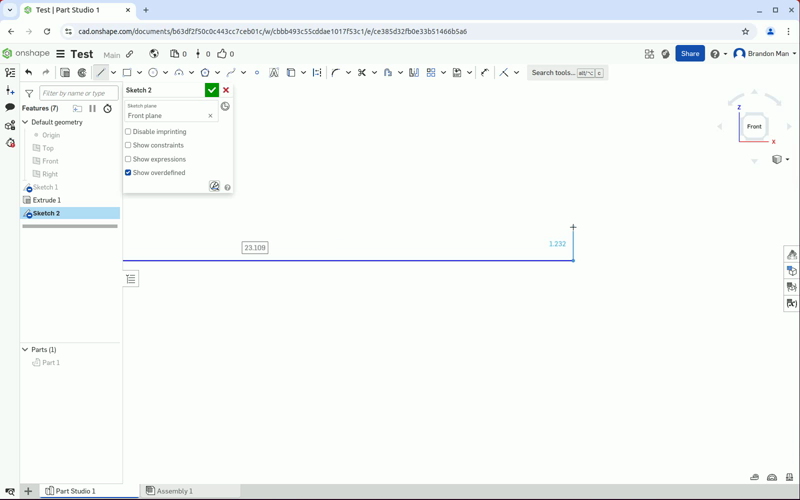
scroll(6)
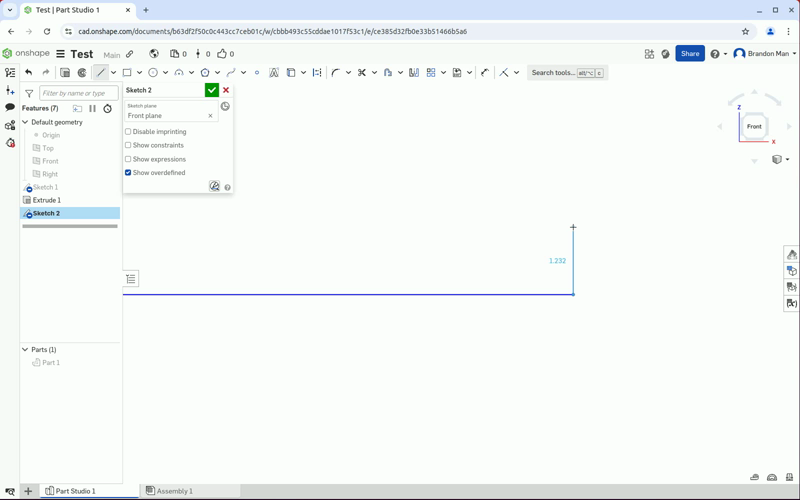
click(573, 226)
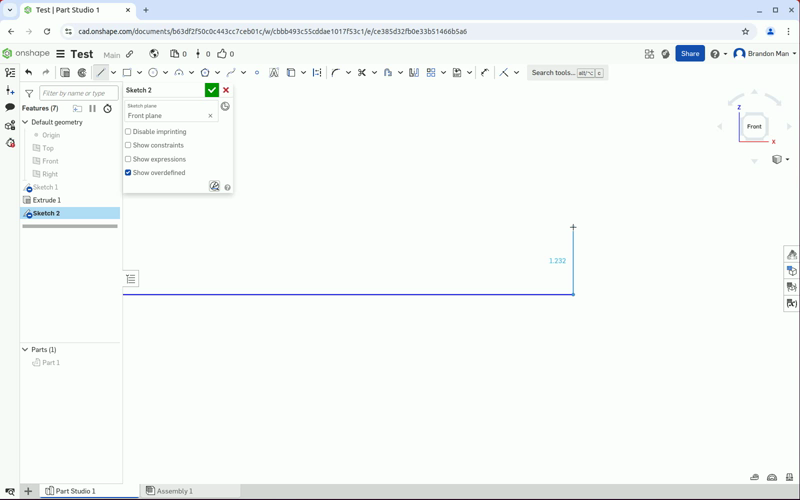
scroll(-6)
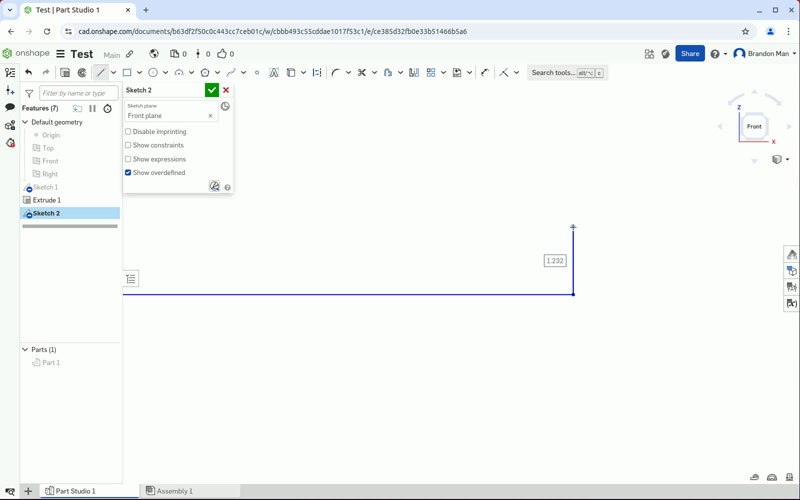
scroll(-6)
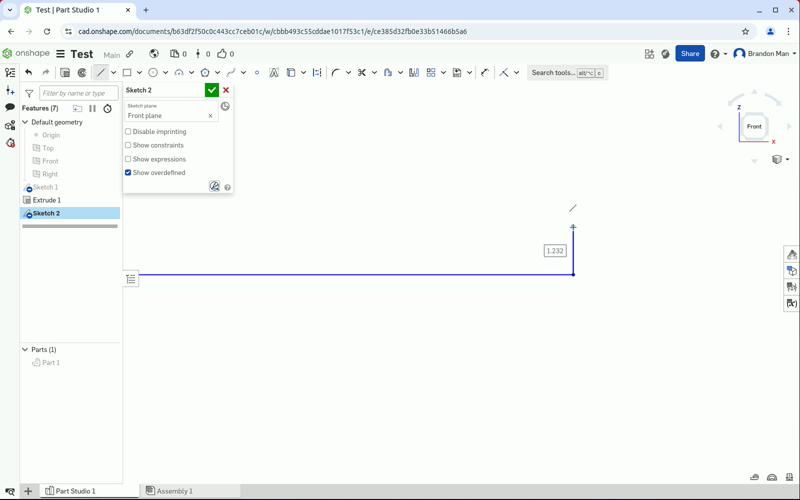
scroll(-6)
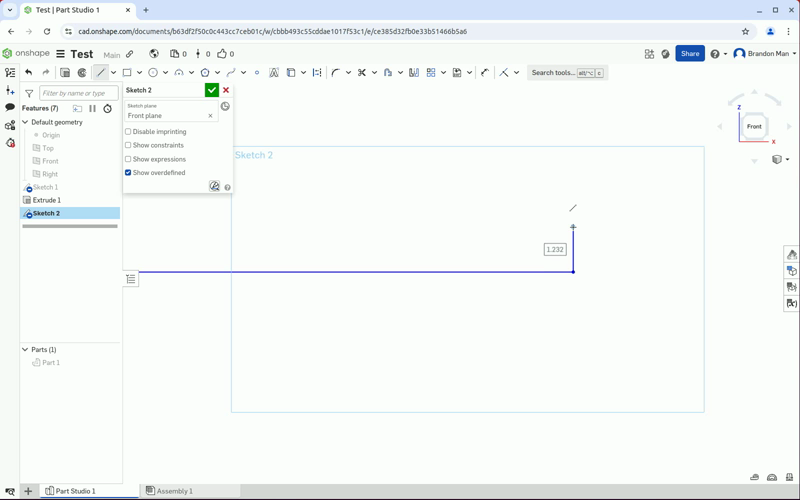
scroll(-6)
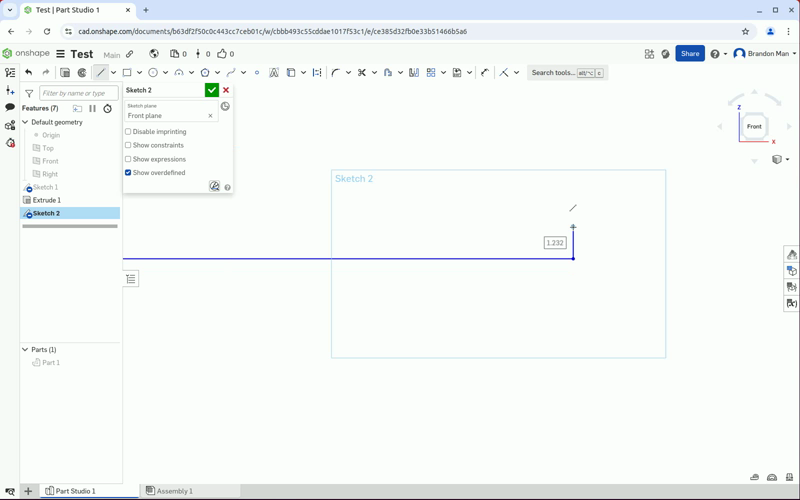
scroll(-6)
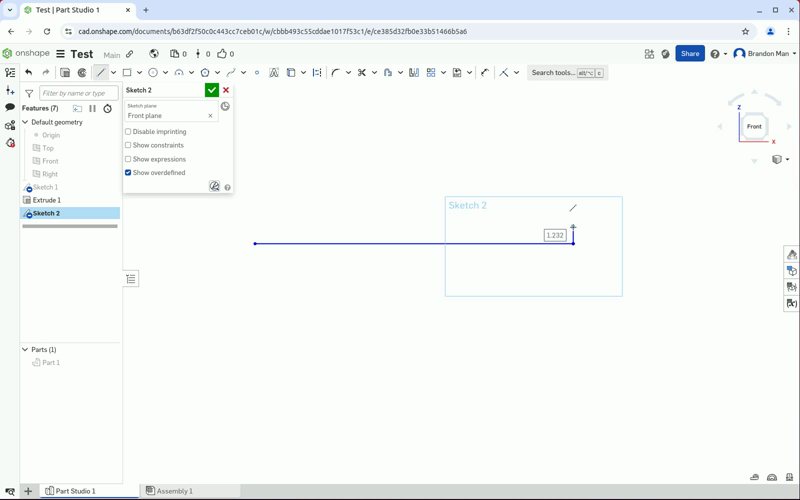
scroll(-6)
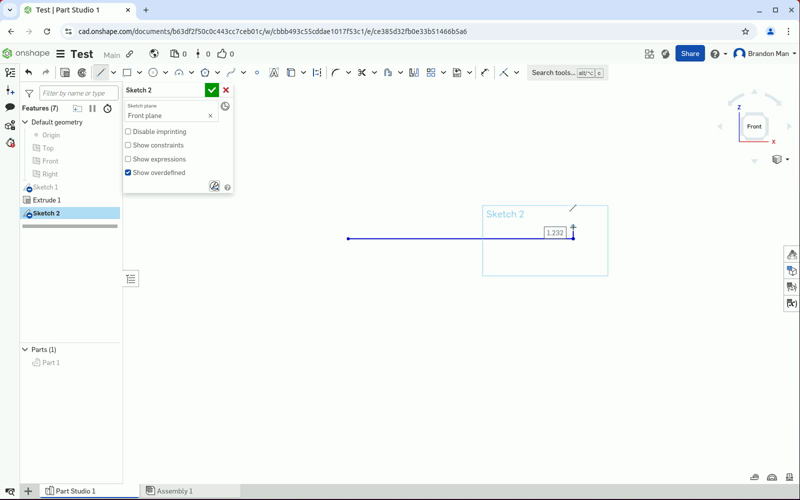
scroll(-6)
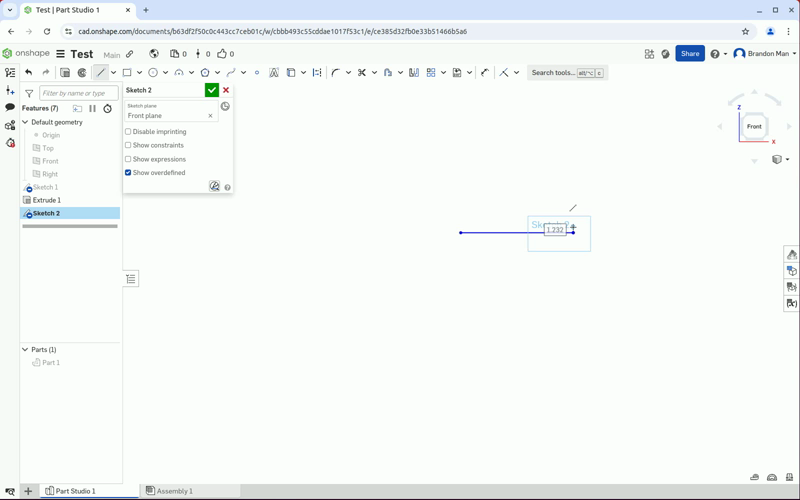
key_up(shift)
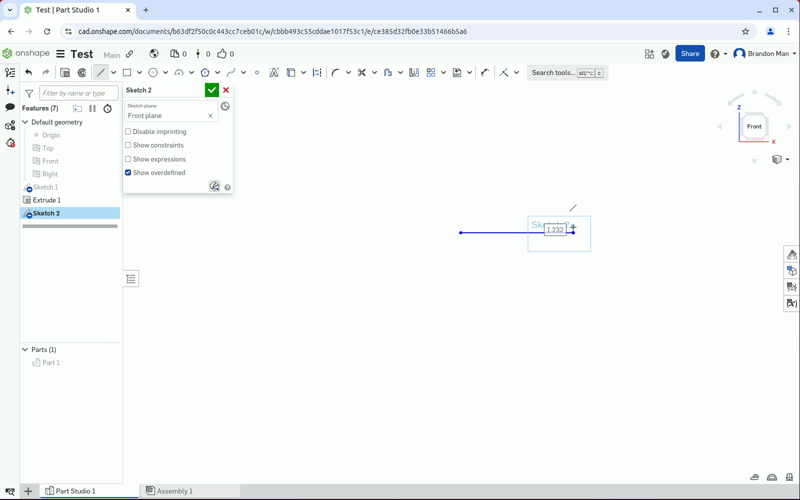
key_down(shift)
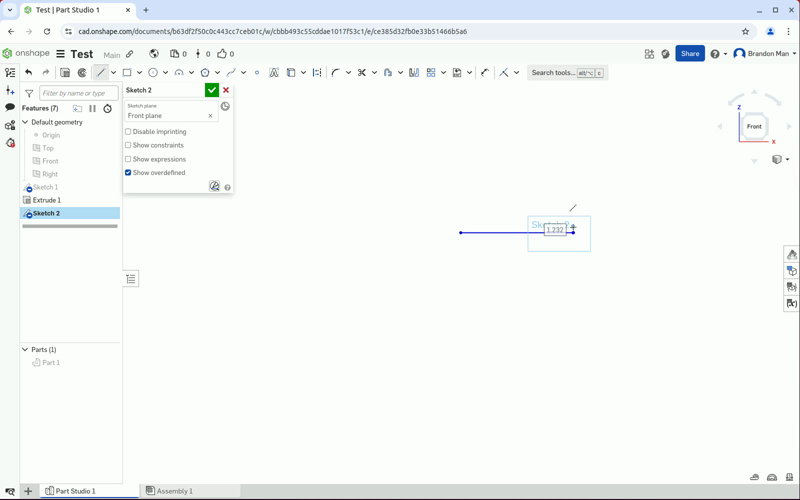
mouse_move(460, 226)
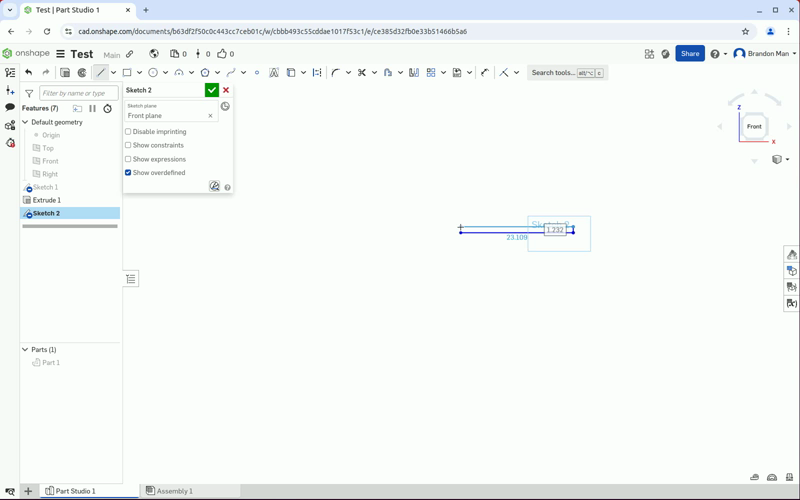
click(460, 226)
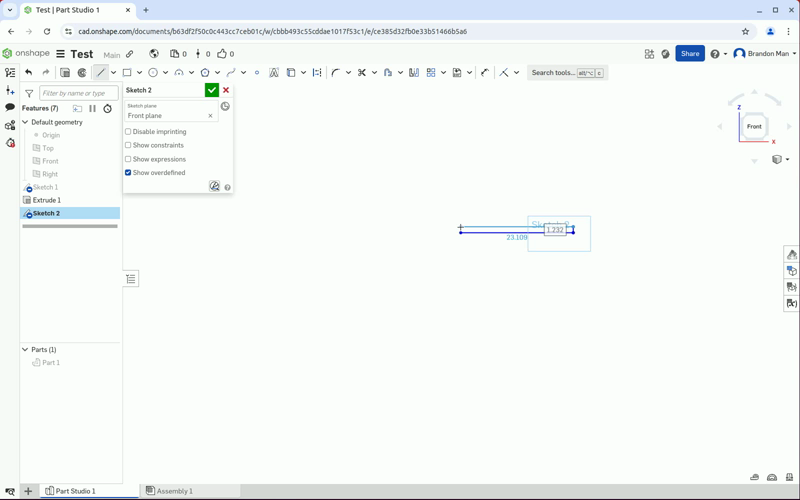
key_up(shift)
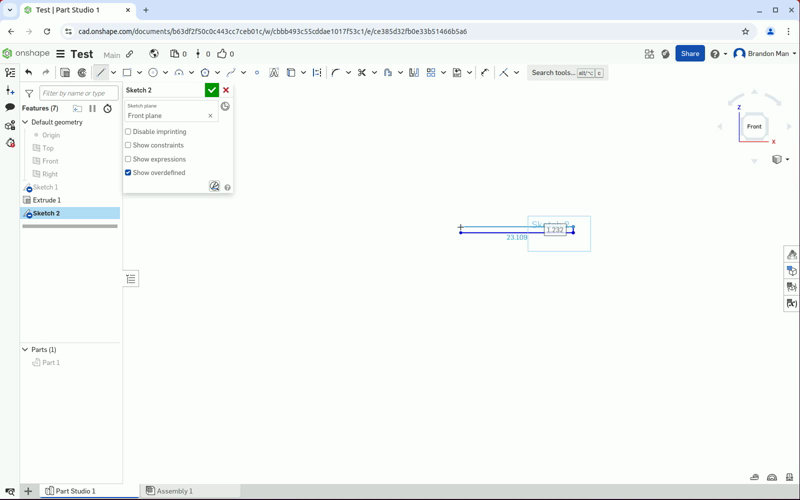
mouse_move(490, 226)
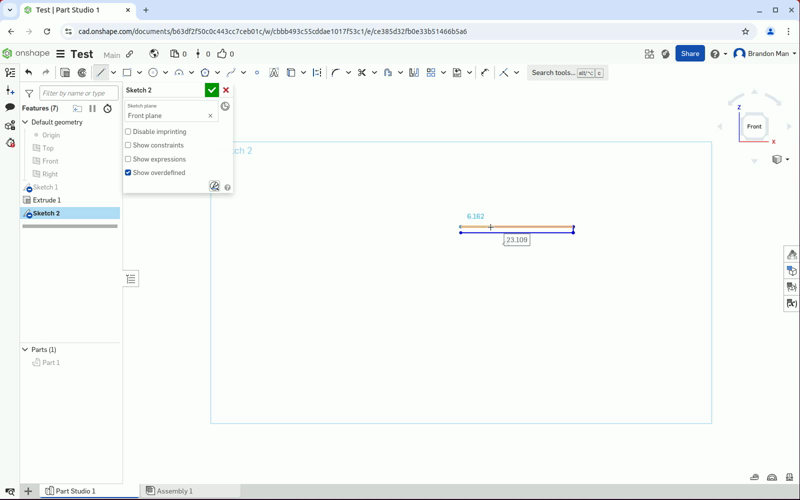
key_down(shift)
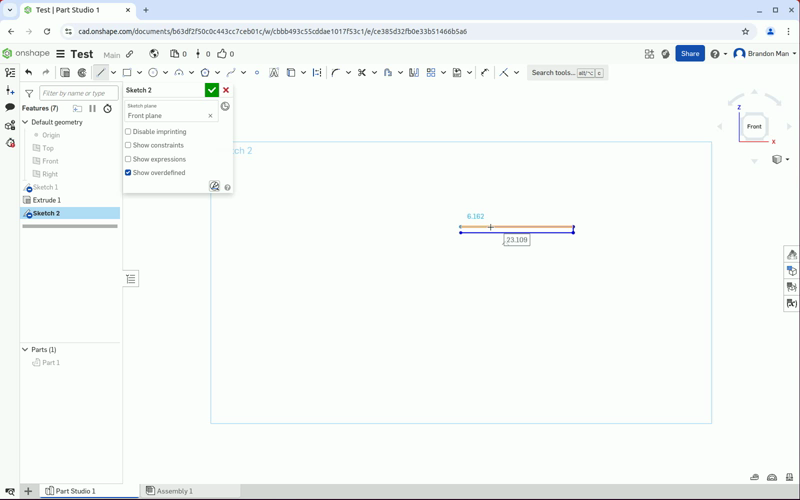
mouse_move(460, 232)
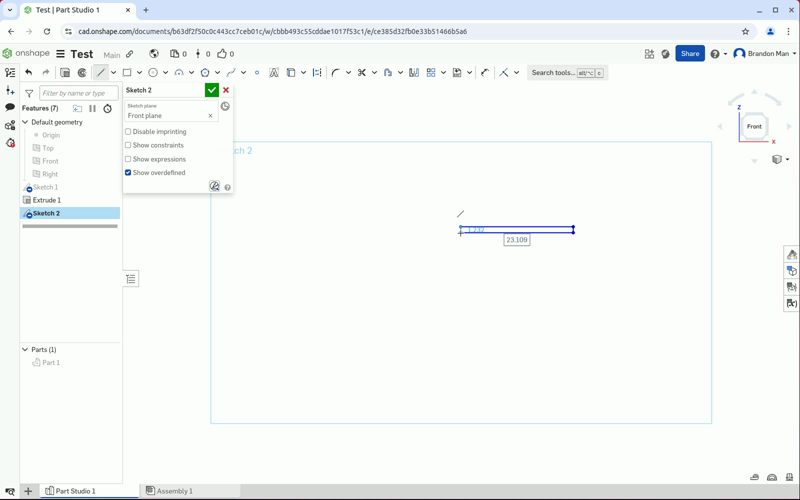
scroll(6)
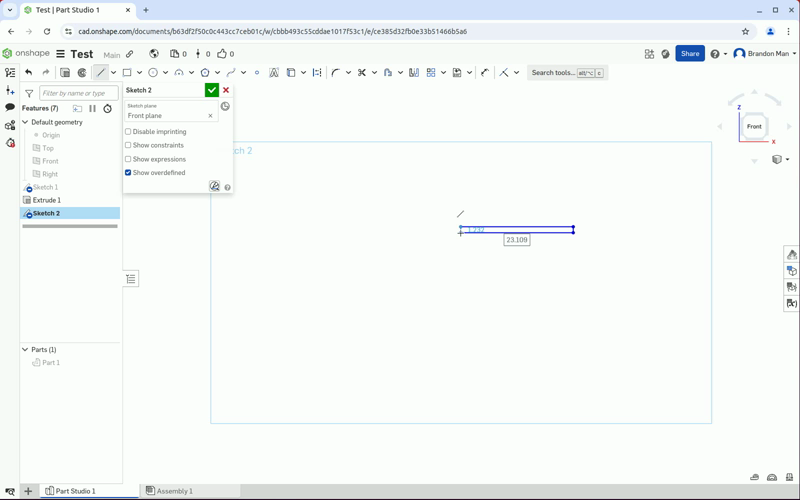
scroll(6)
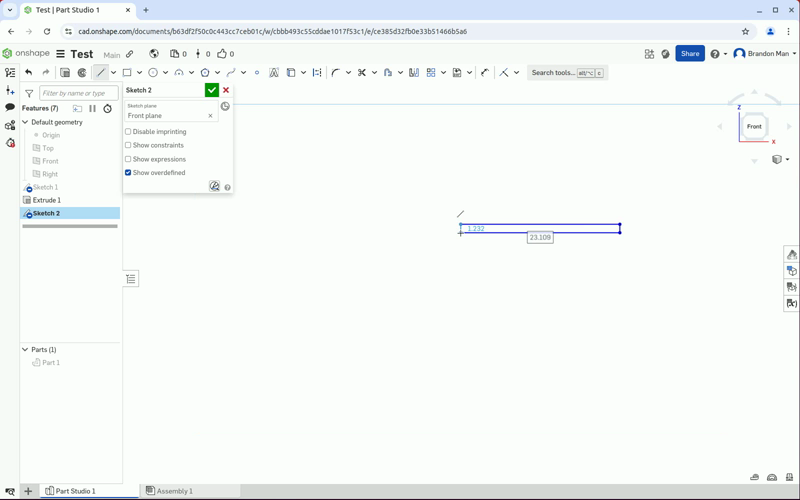
scroll(6)
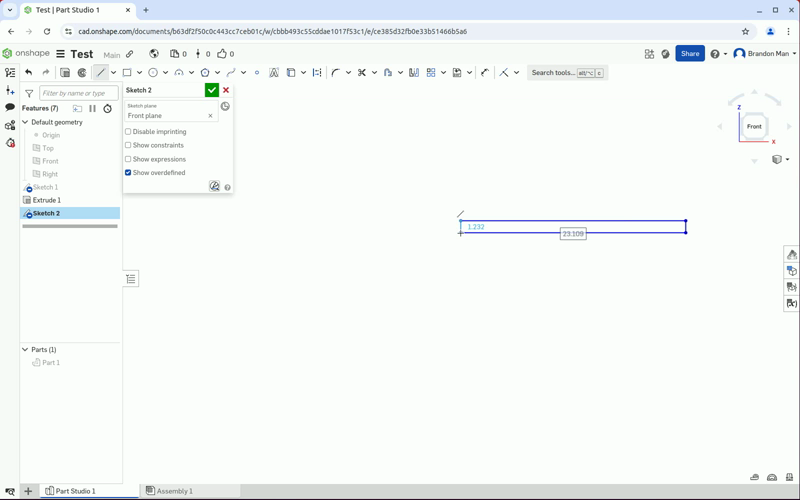
scroll(6)
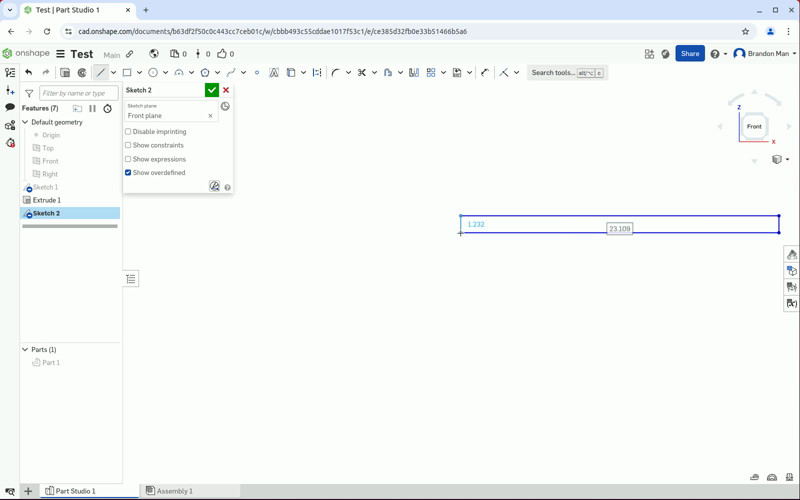
scroll(6)
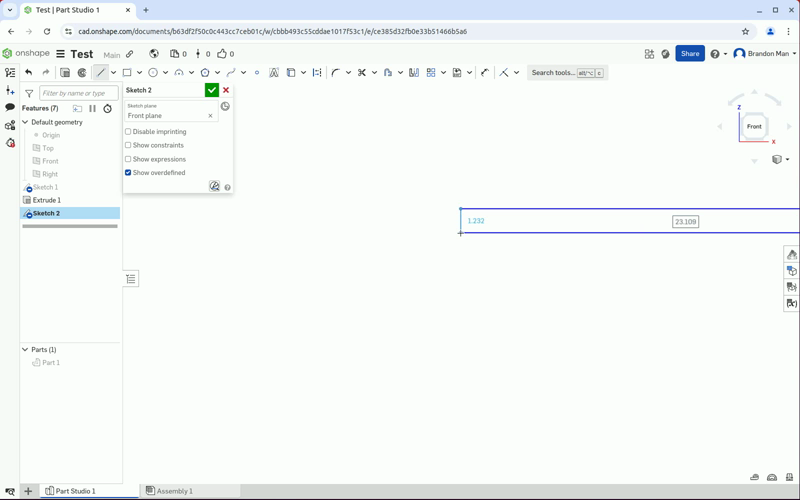
scroll(6)
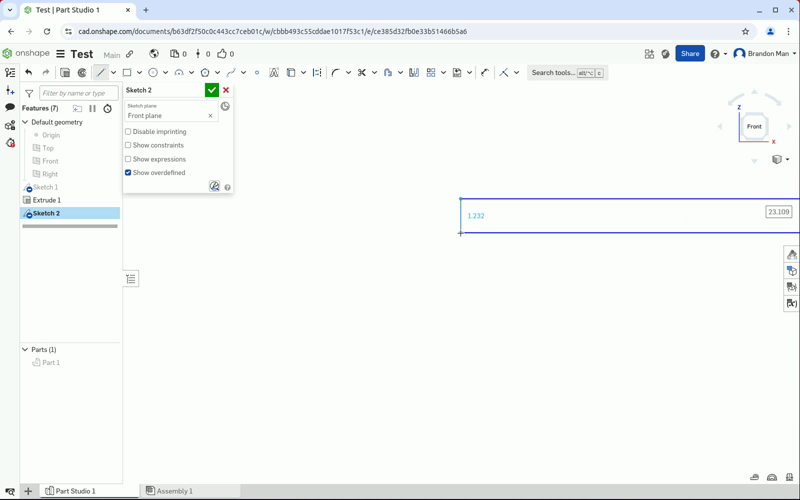
scroll(6)
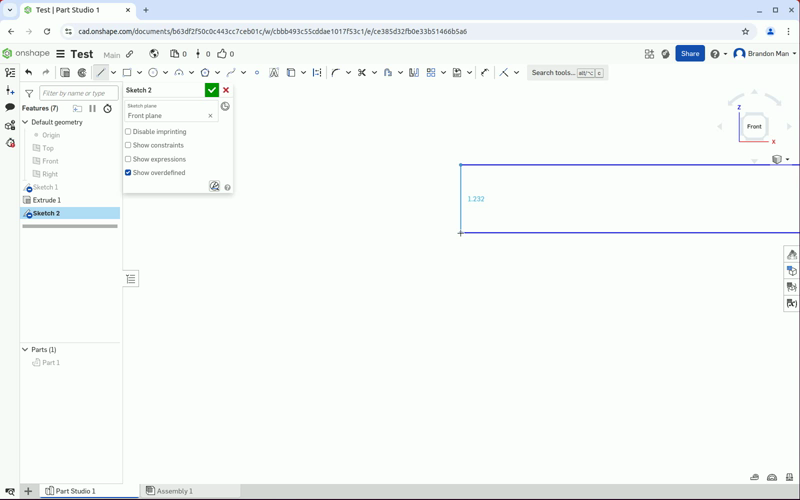
key_up(shift)
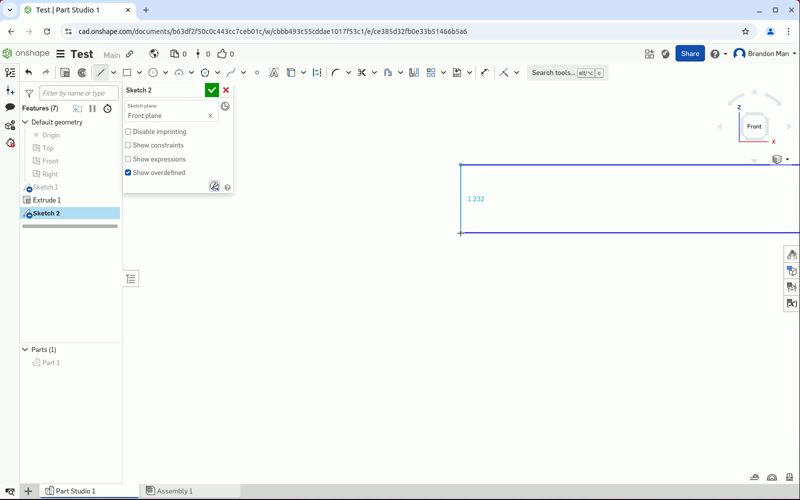
click(460, 232)
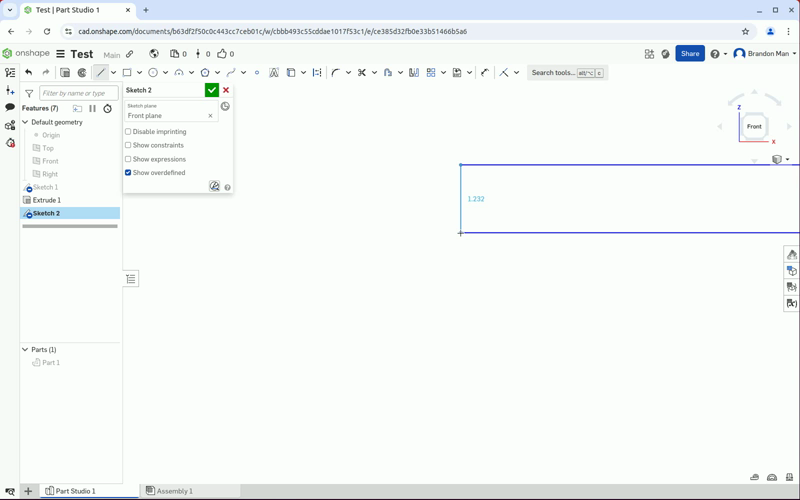
scroll(-6)
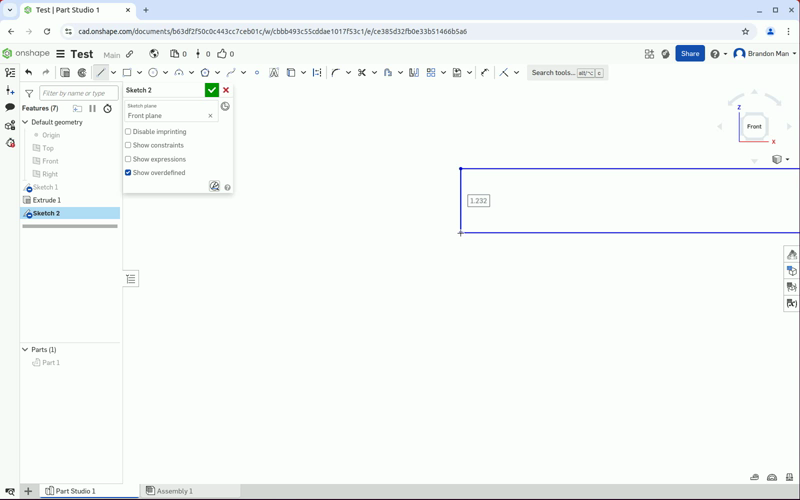
scroll(-6)
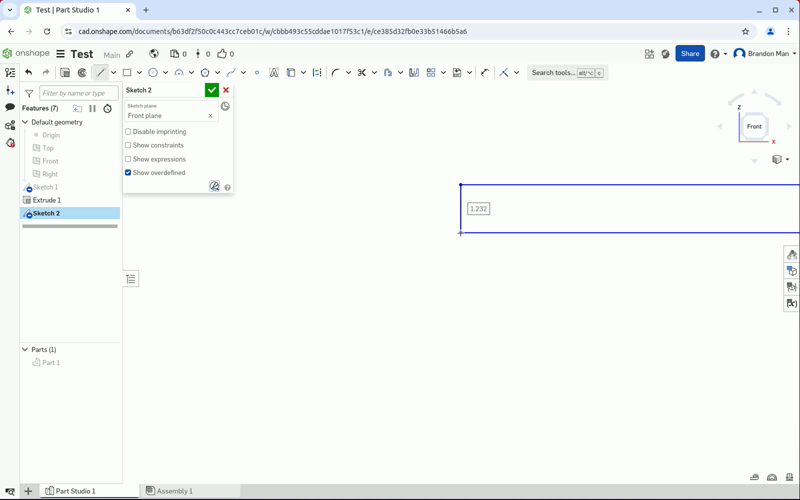
scroll(-6)
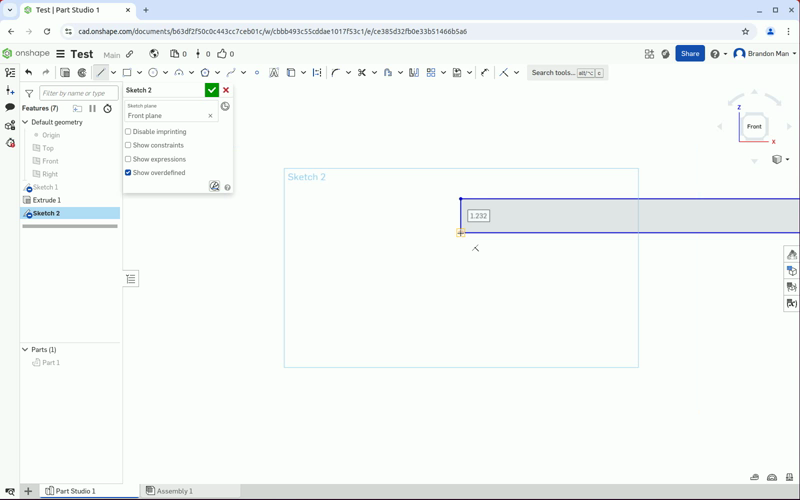
scroll(-6)
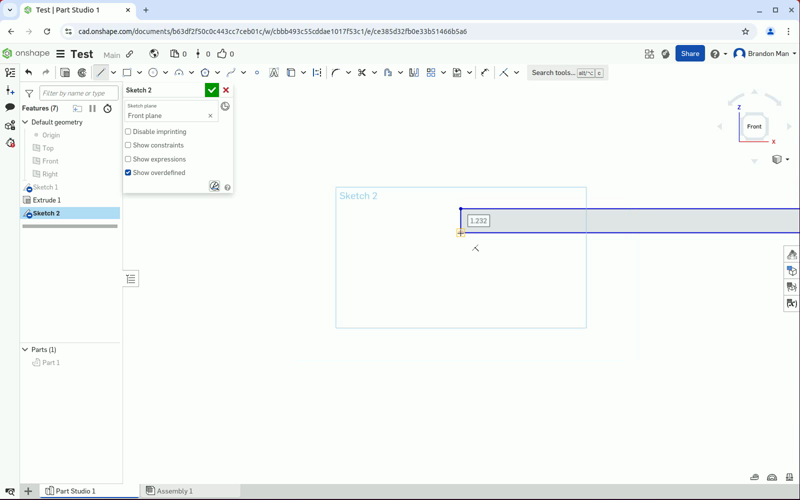
scroll(-6)
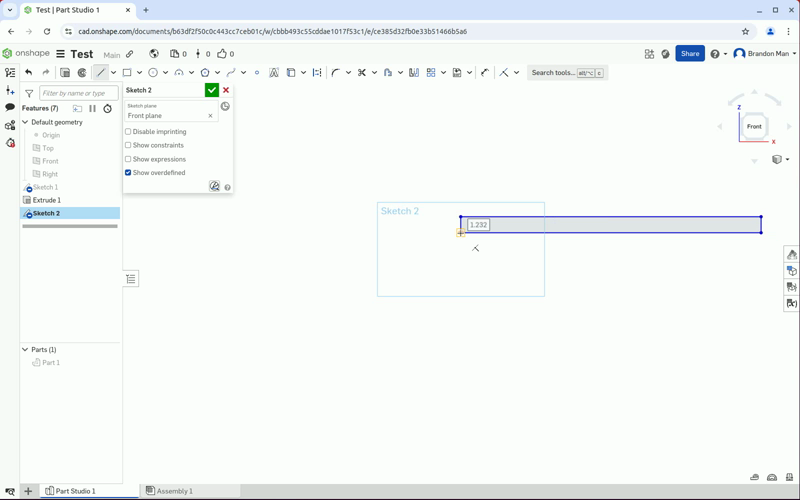
scroll(-6)
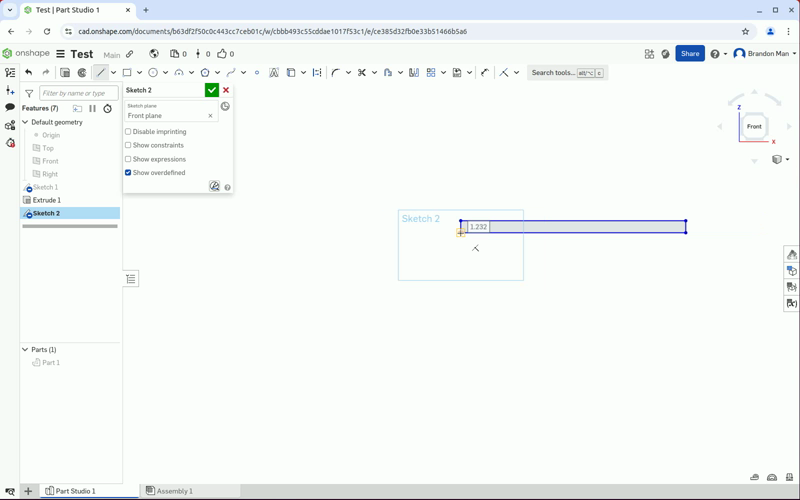
scroll(-6)
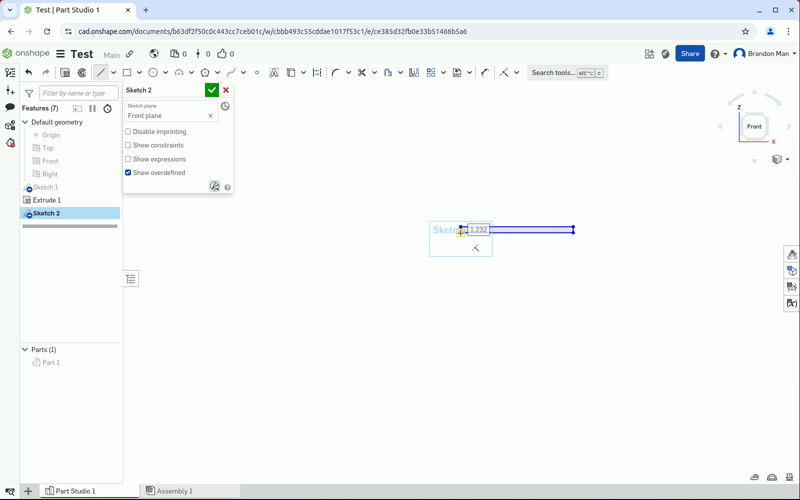
key(esc)
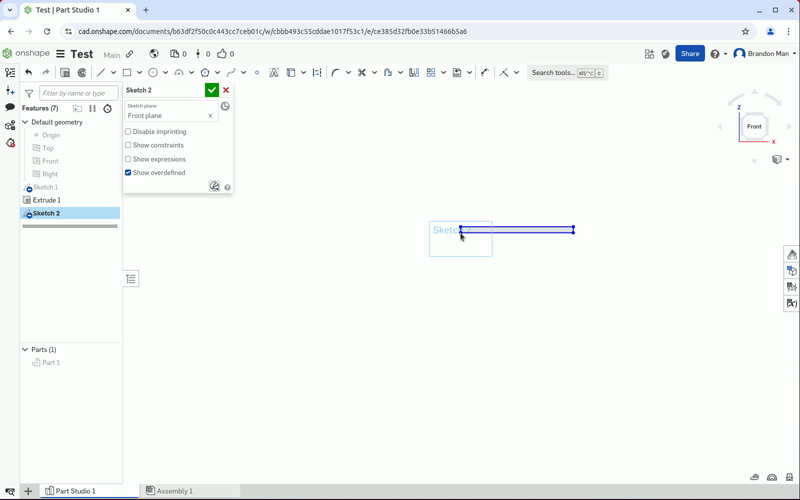
mouse_move(529, 231)
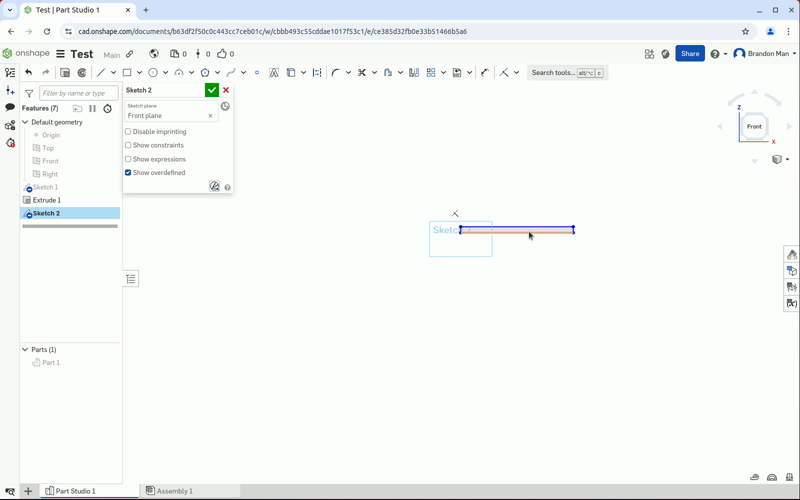
scroll(6)
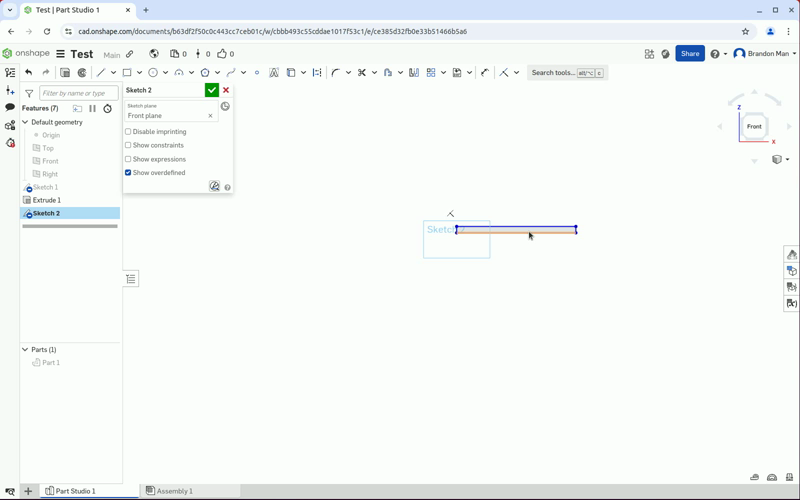
scroll(6)
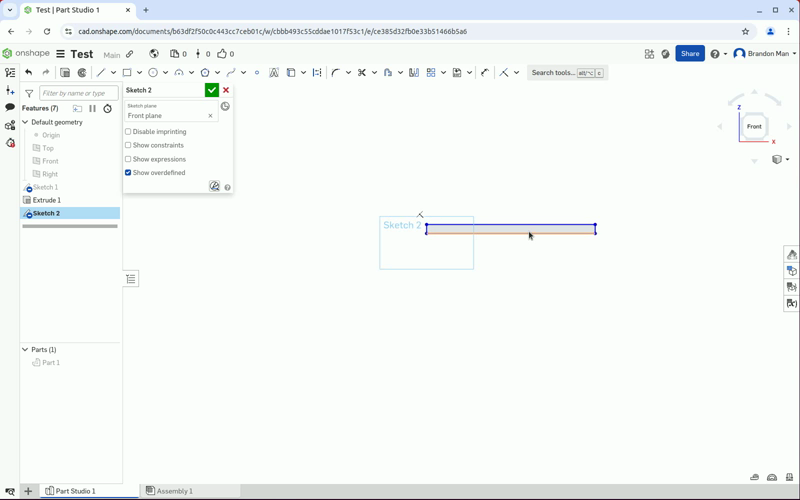
scroll(6)
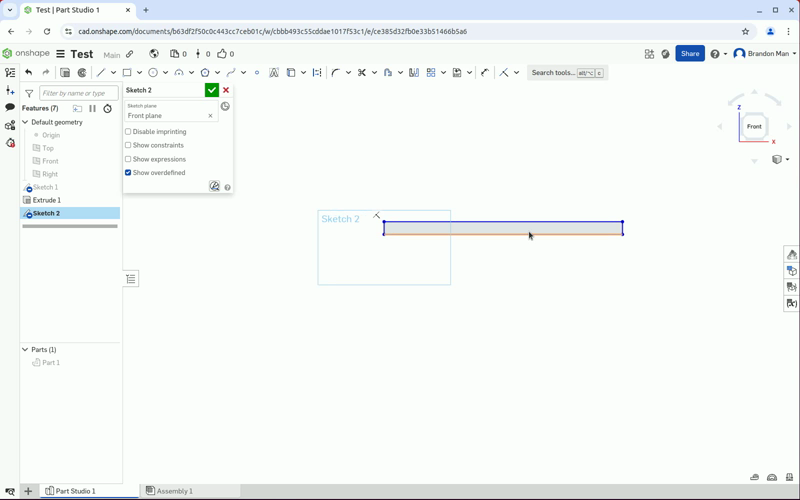
scroll(6)
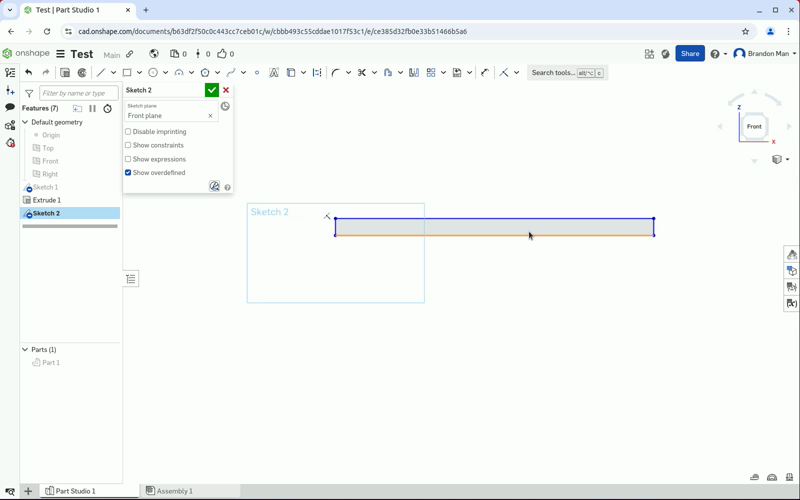
scroll(6)
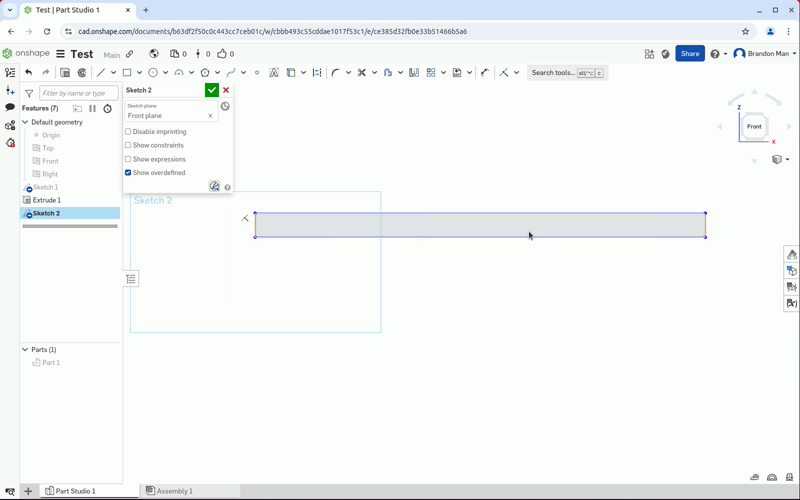
scroll(6)
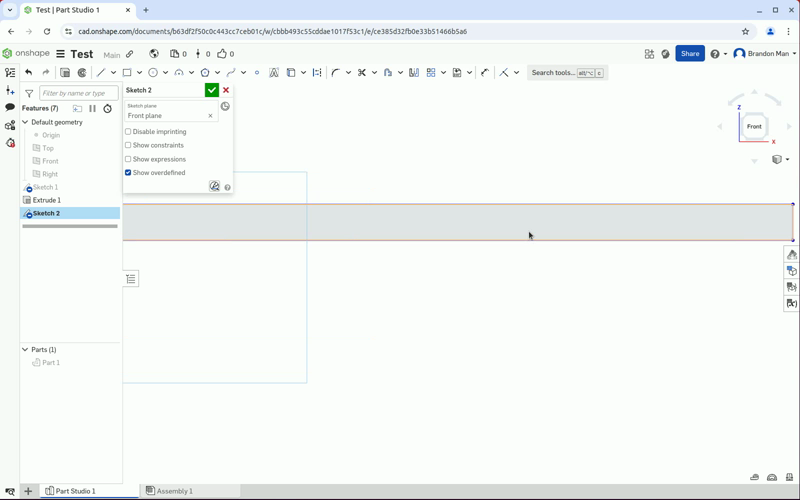
scroll(6)
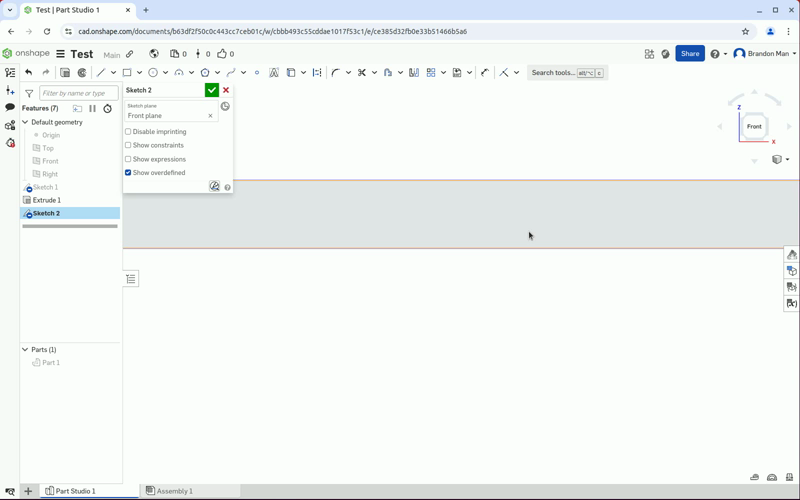
click(529, 231)
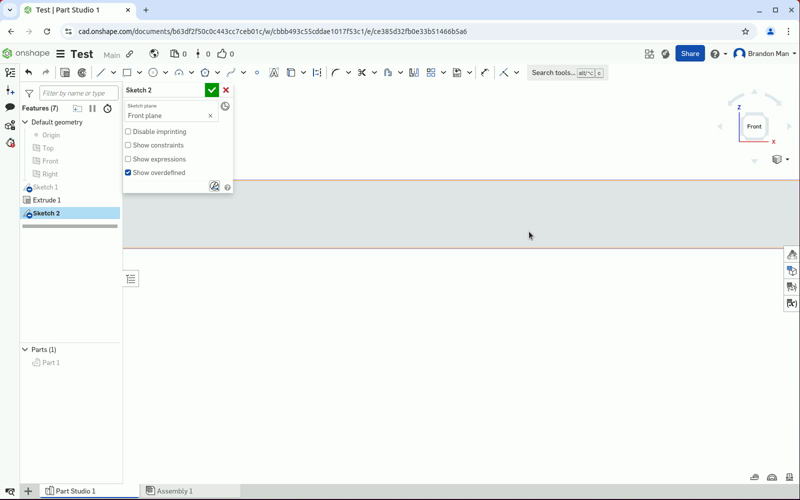
scroll(-6)
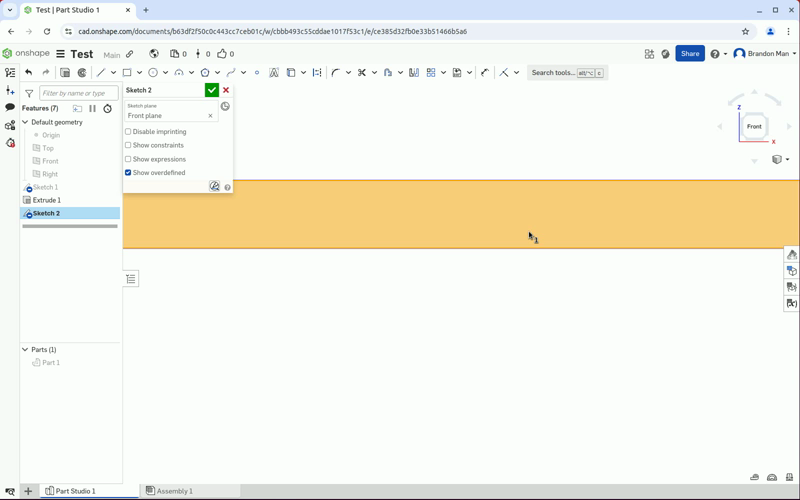
scroll(-6)
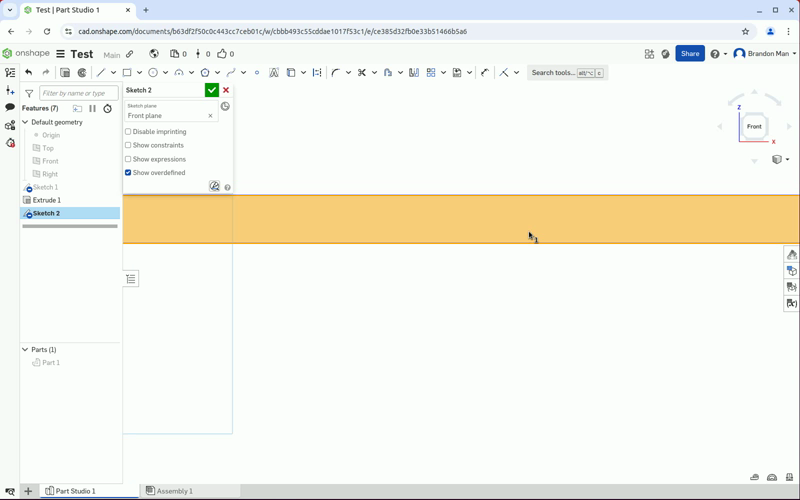
scroll(-6)
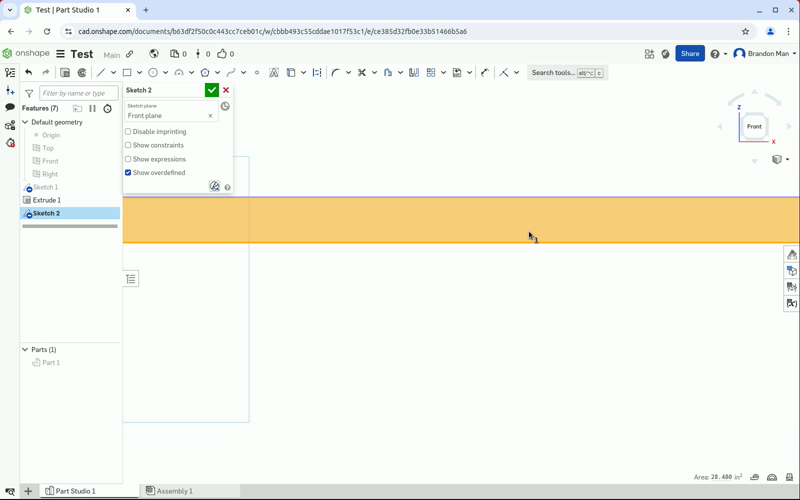
scroll(-6)
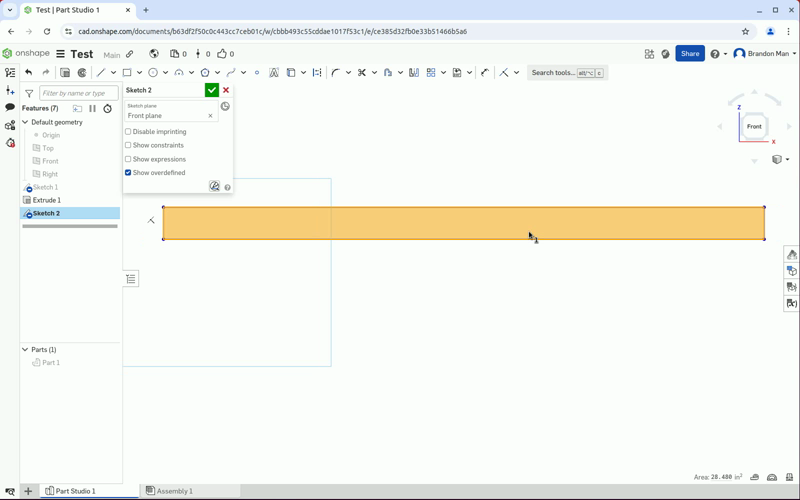
scroll(-6)
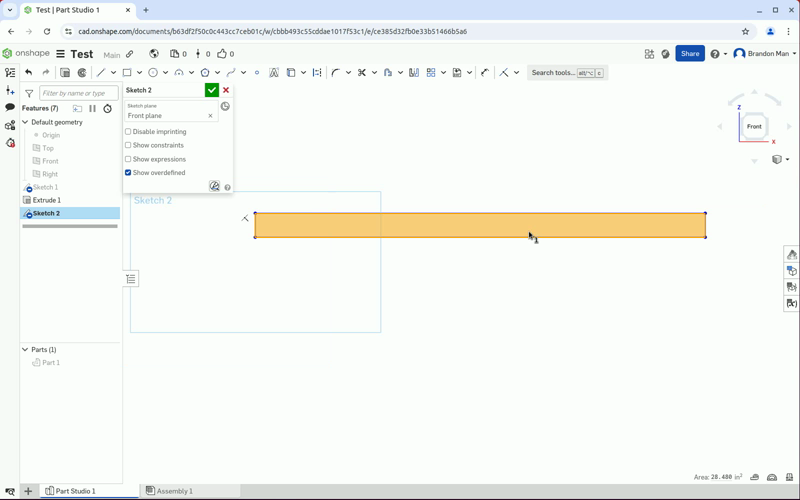
scroll(-6)
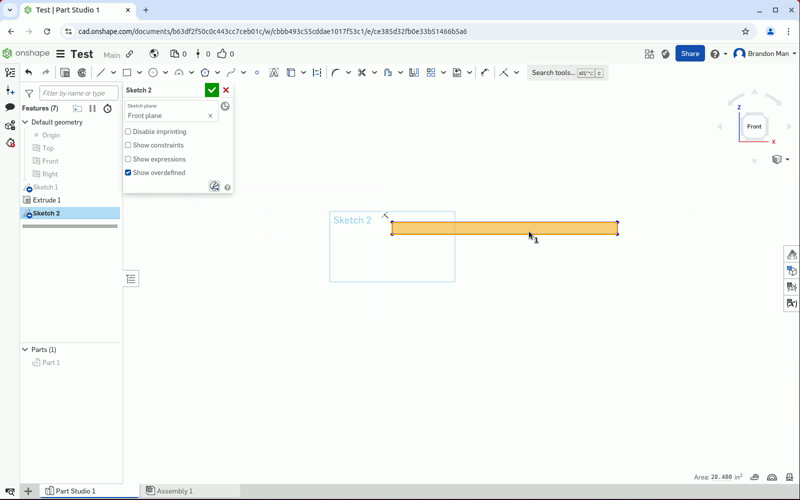
scroll(-6)
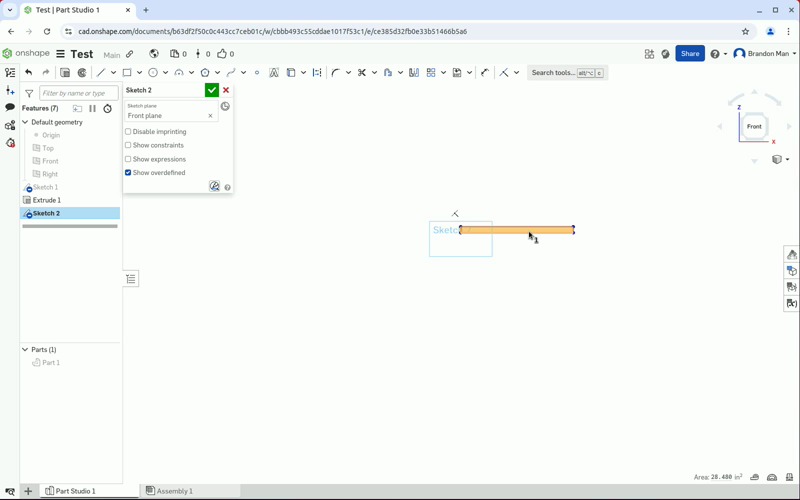
mouse_move(73, 352)
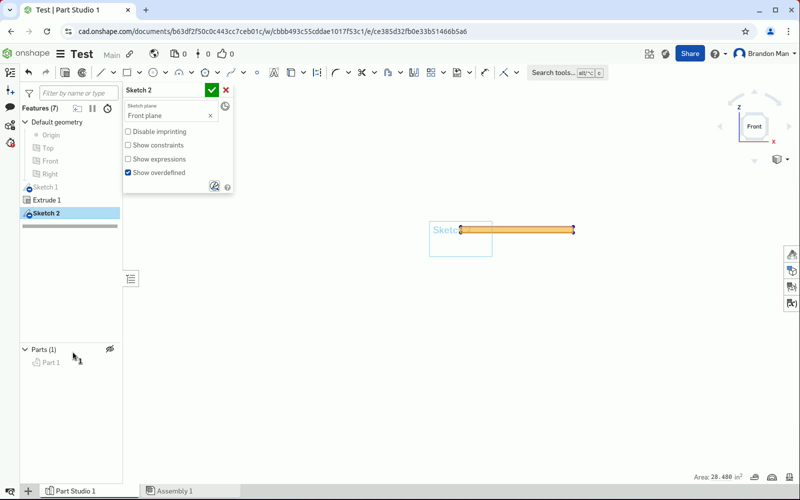
key(shift+y)
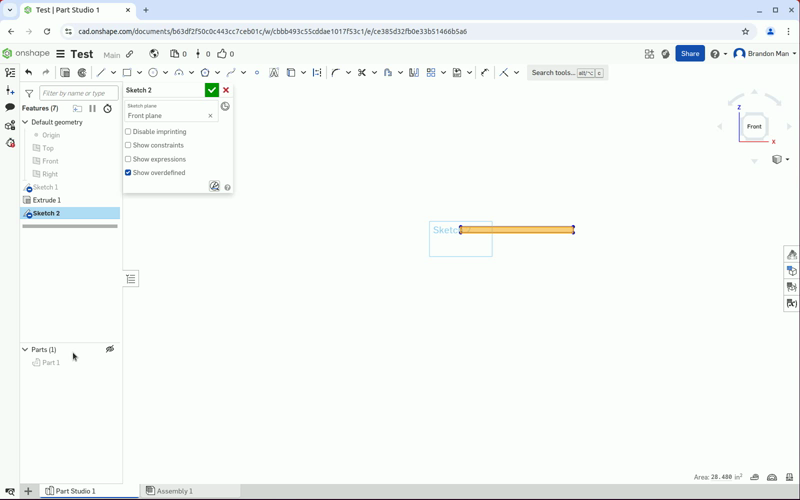
key(shift+e)
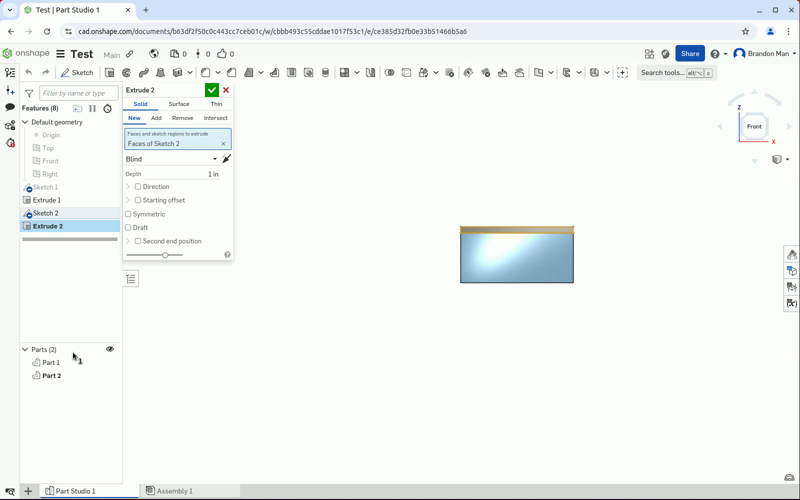
mouse_move(143, 106)
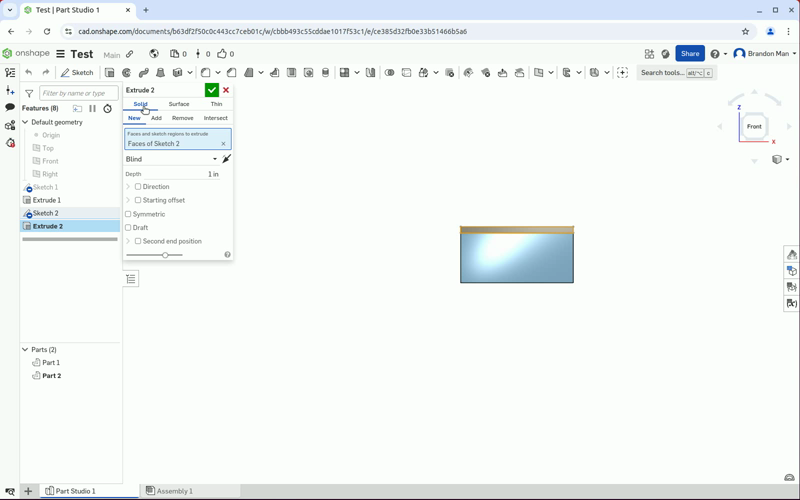
click(143, 106)
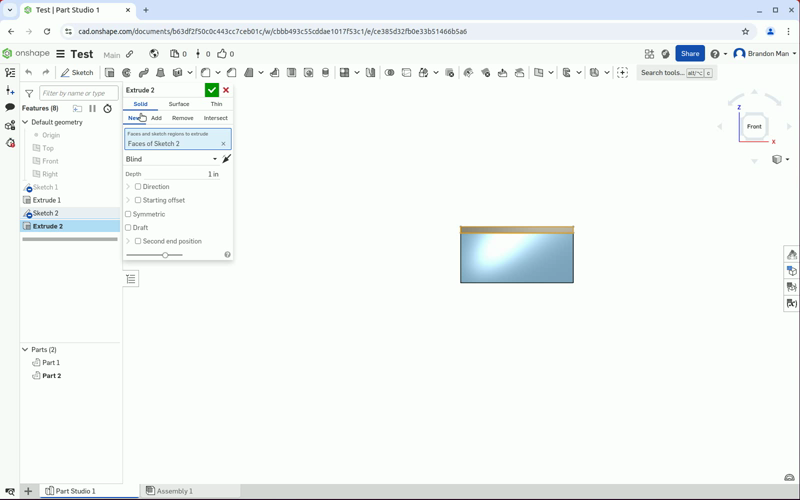
mouse_move(137, 120)
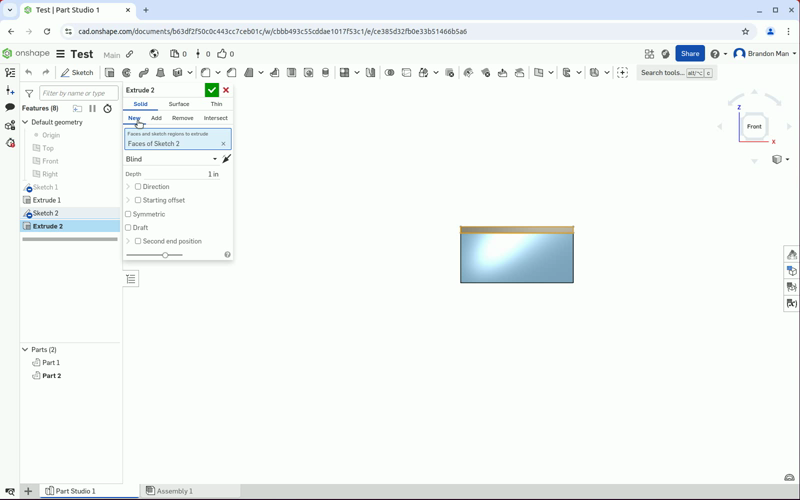
click(137, 120)
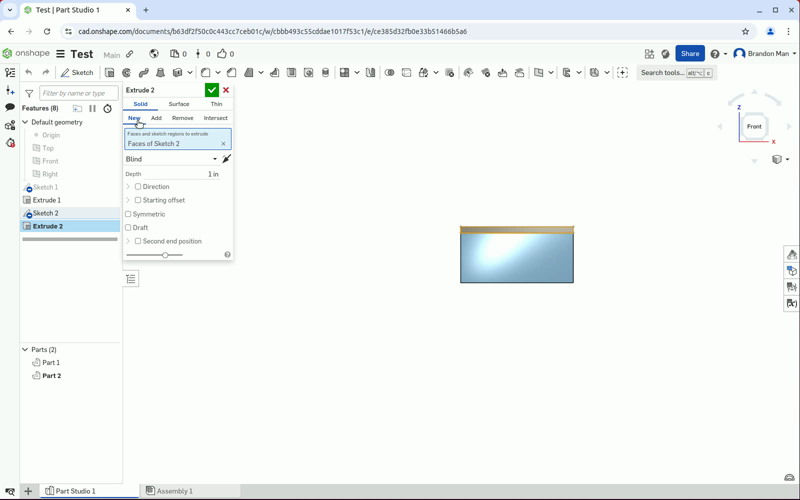
key(tab, 4)
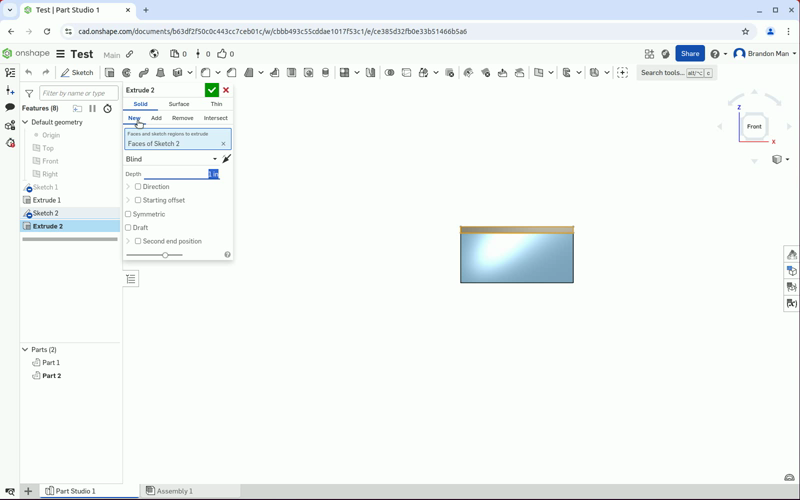
text(23.108)
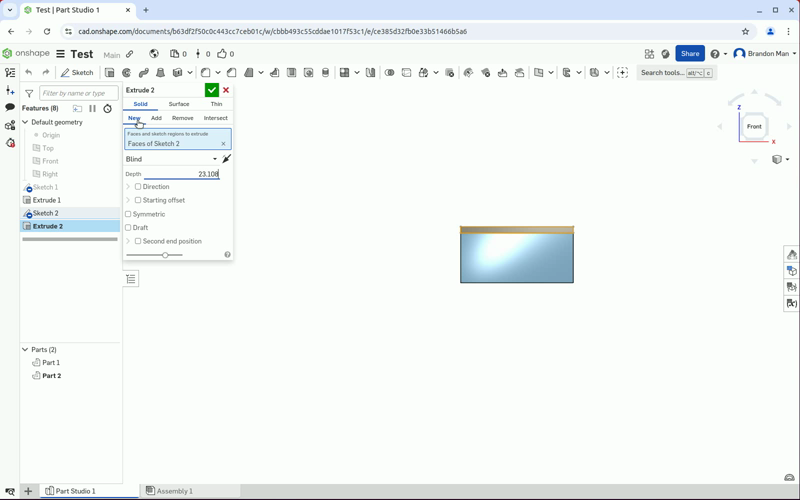
key(enter)
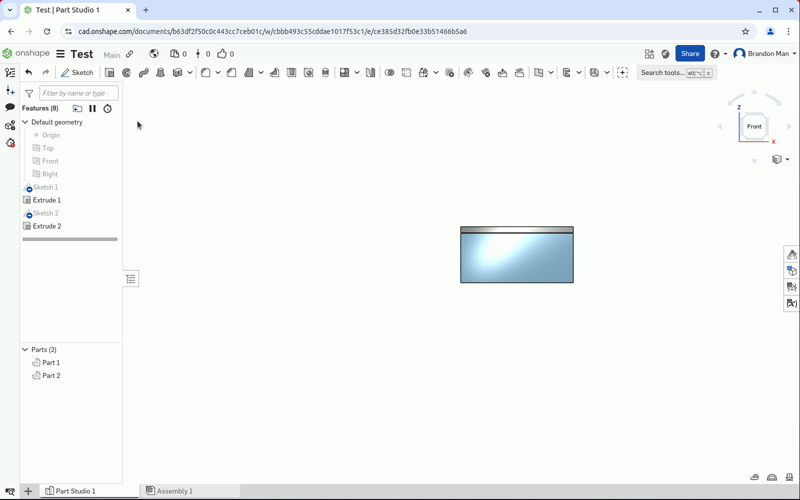
key(shift+h)
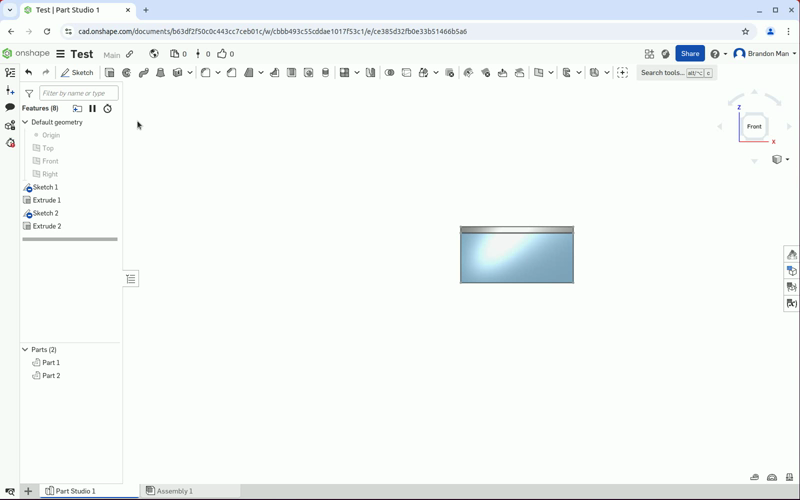
key(shift+h)
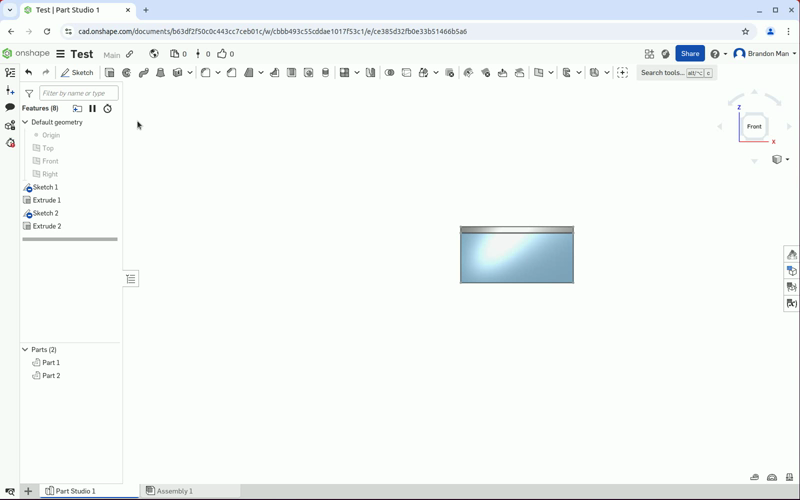
key(shift+7)
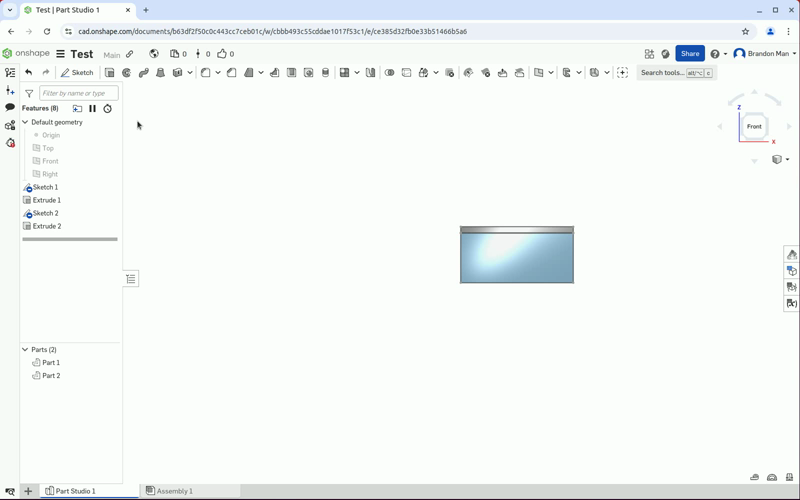
key(left, 2)
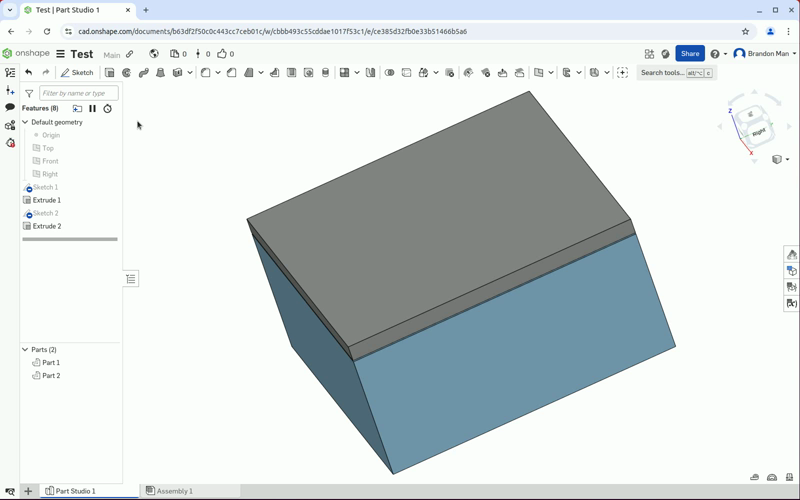
key(down, 2)
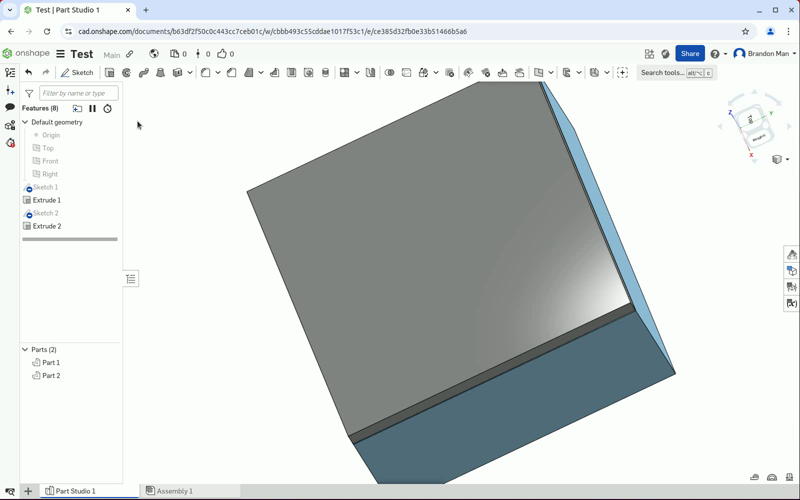
key(up, 2)
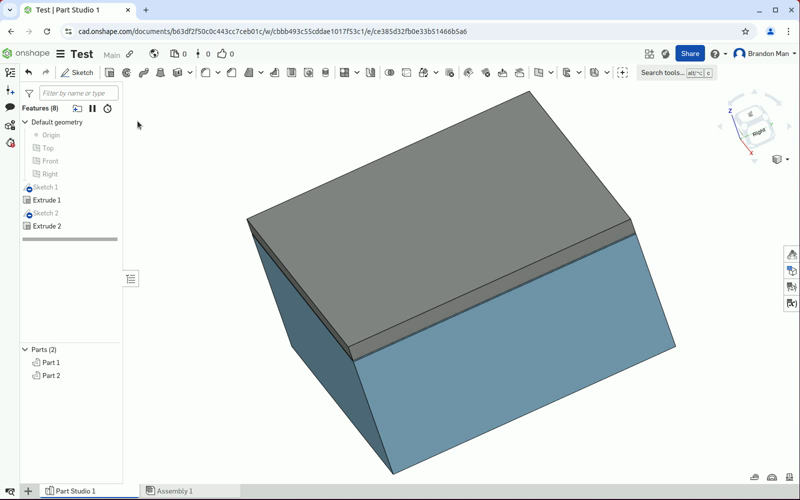
key(right, 2)
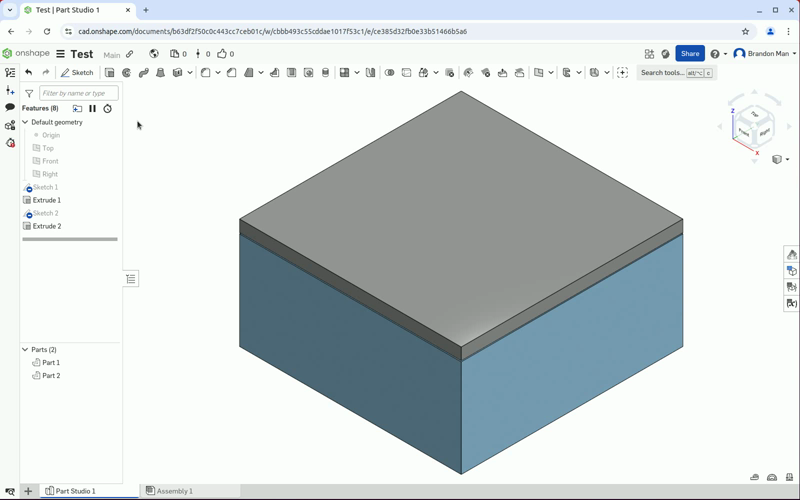
mouse_move(73, 189)
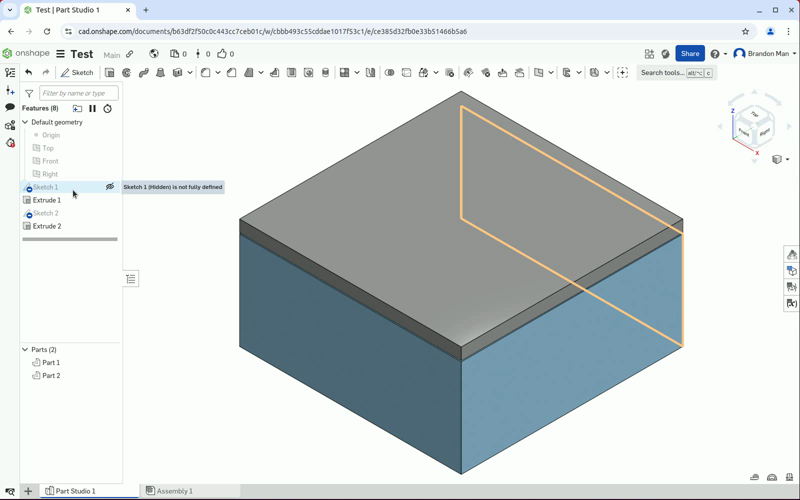
click(73, 189)